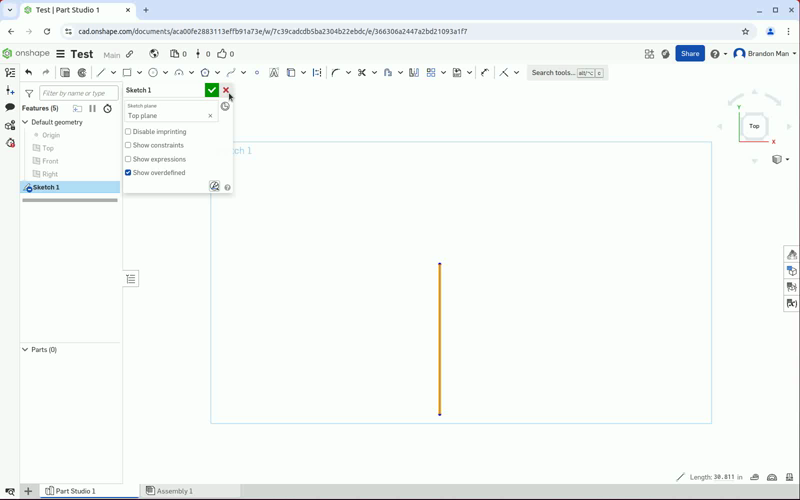
key(shift+h)
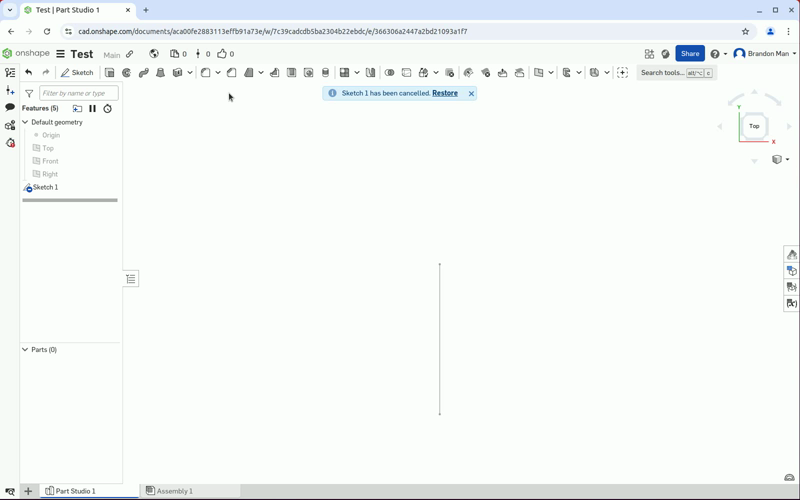
mouse_move(73, 352)
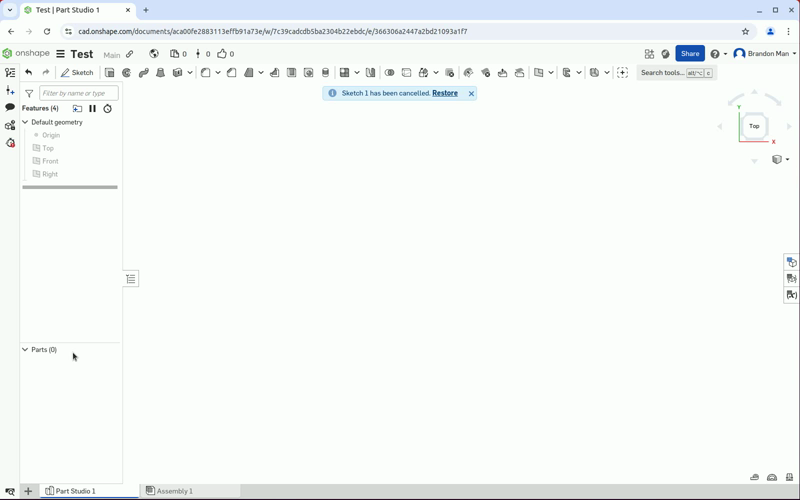
key(y)
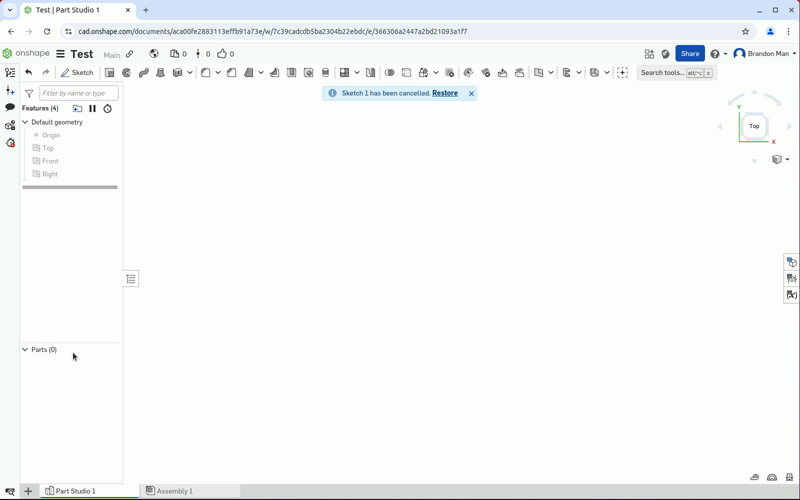
key(shift+p)
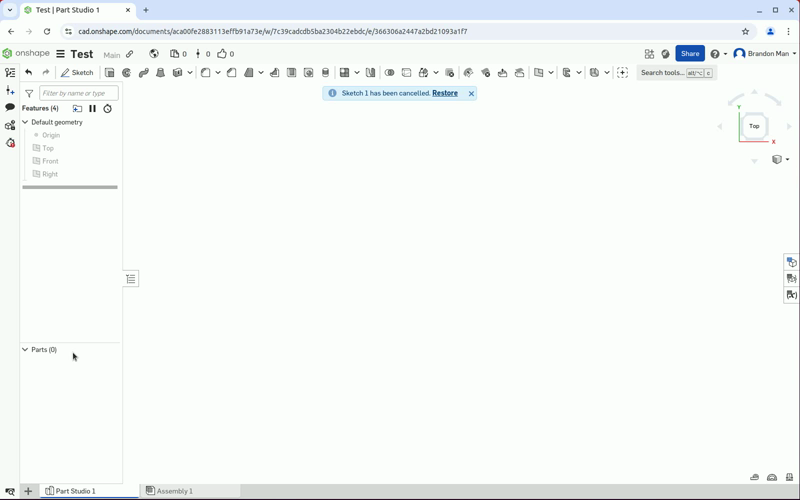
key(space)
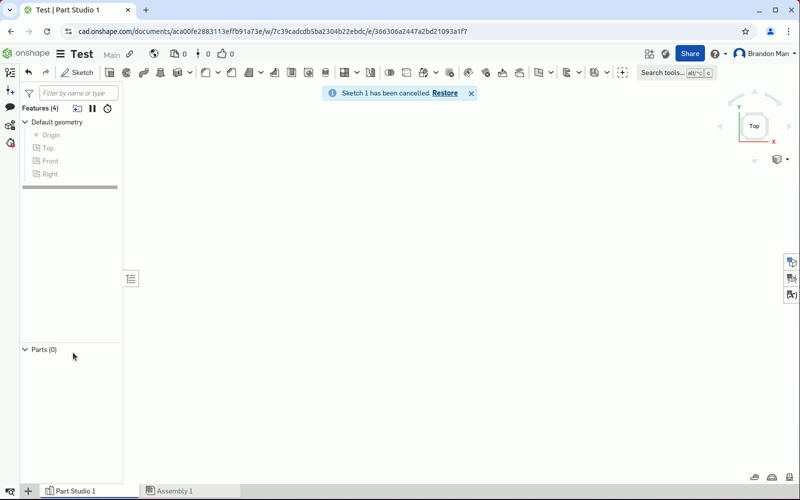
key_down(shift)
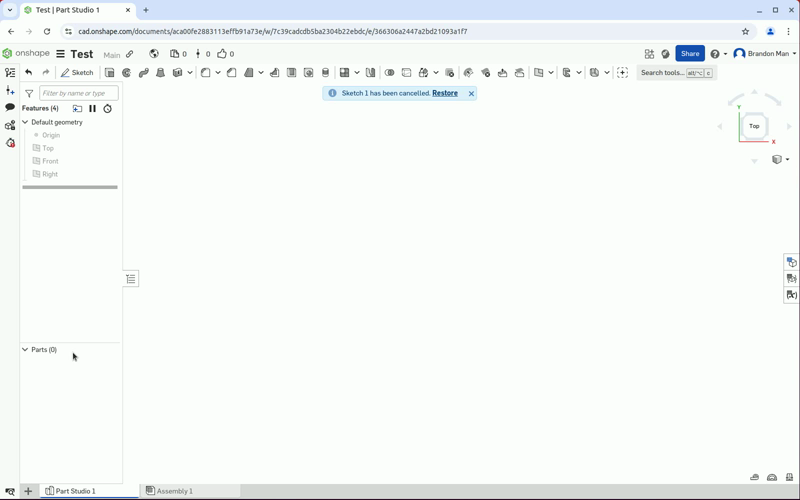
key(up)
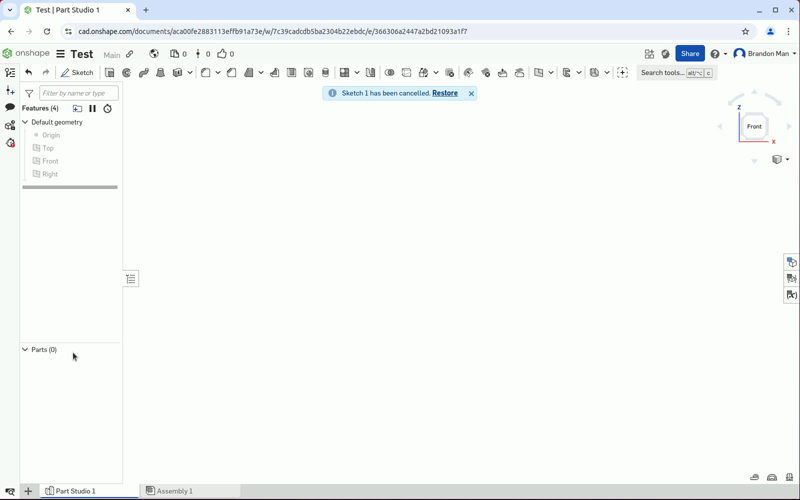
key_up(shift)
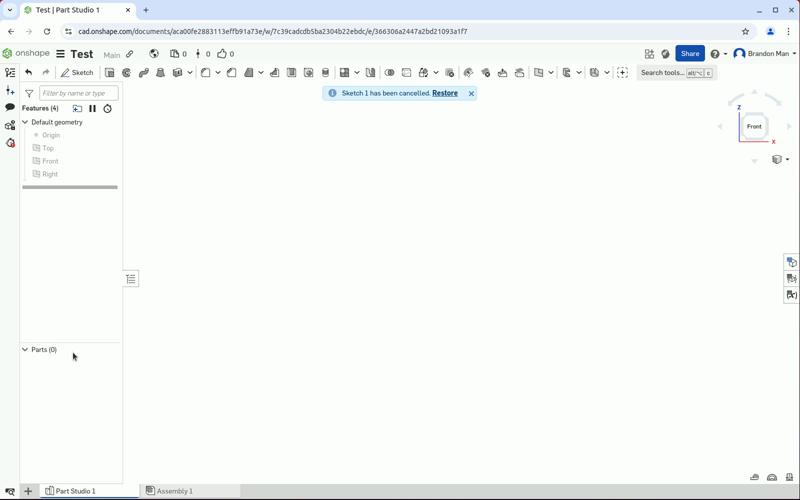
mouse_move(73, 352)
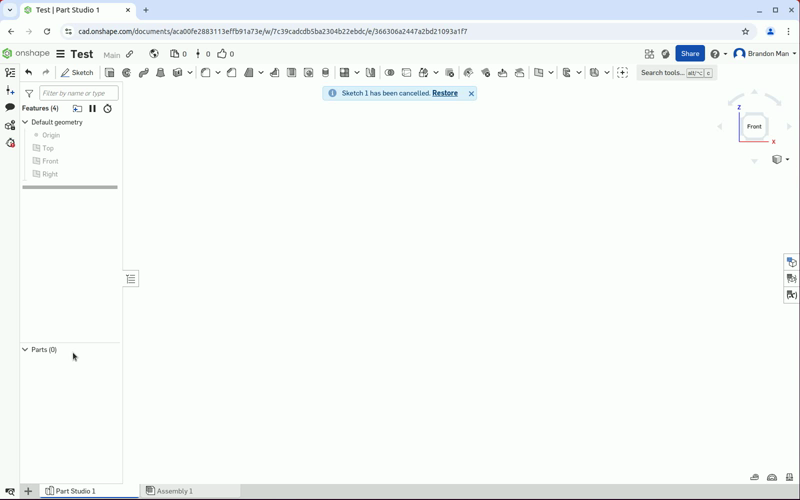
key(shift+y)
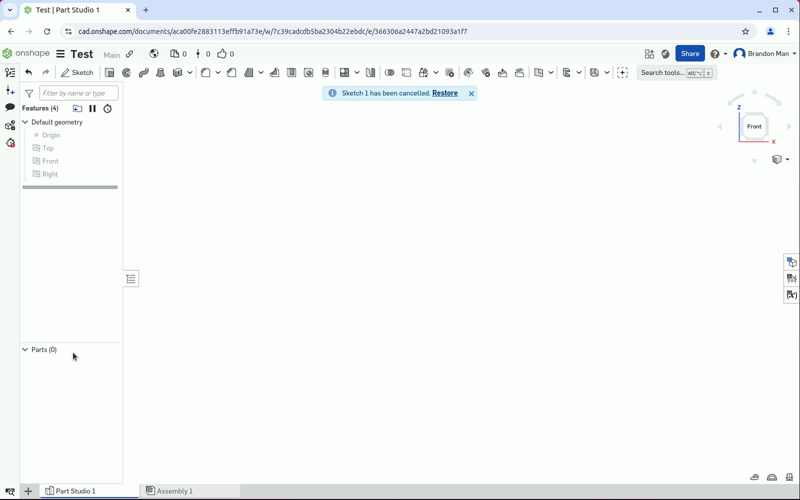
key(shift+s)
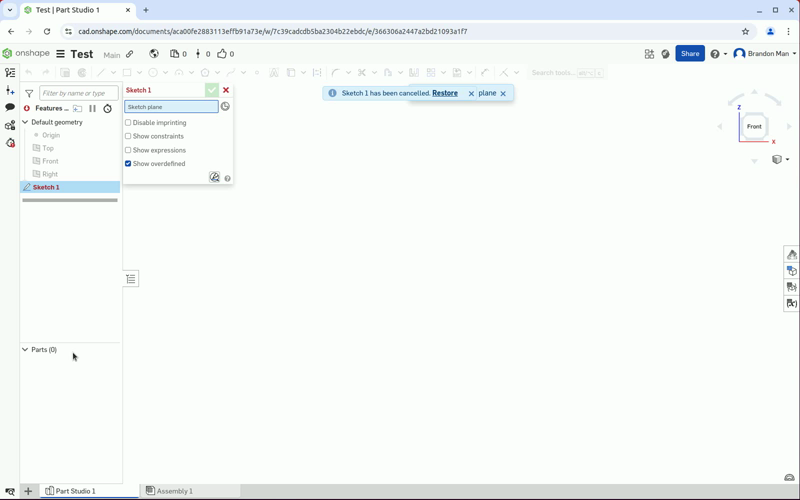
mouse_move(73, 163)
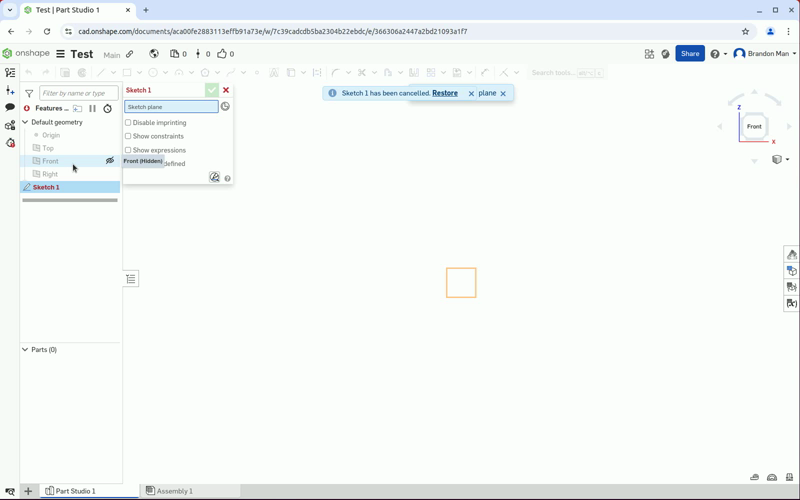
click(73, 163)
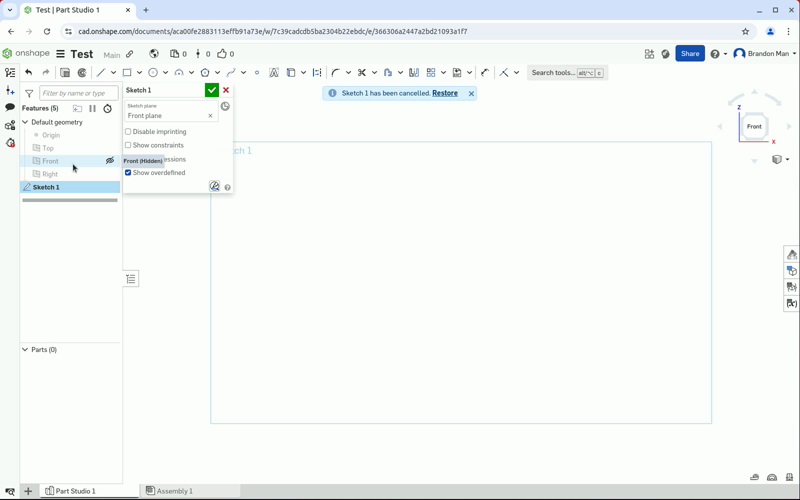
mouse_move(73, 352)
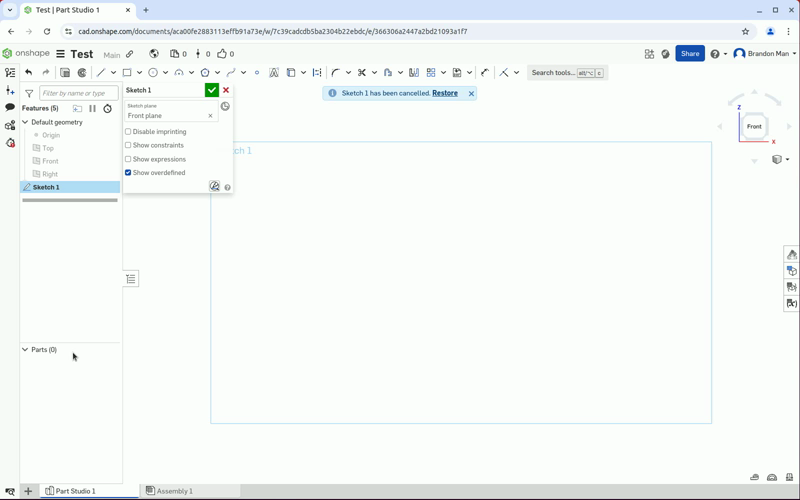
key(y)
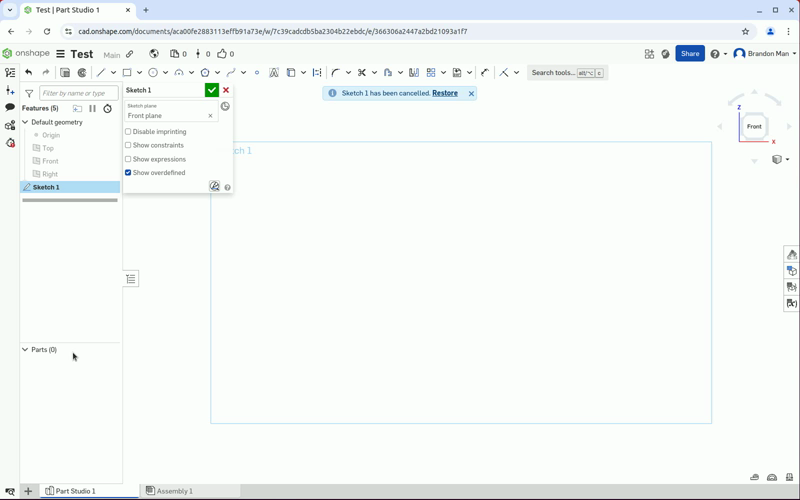
key(l)
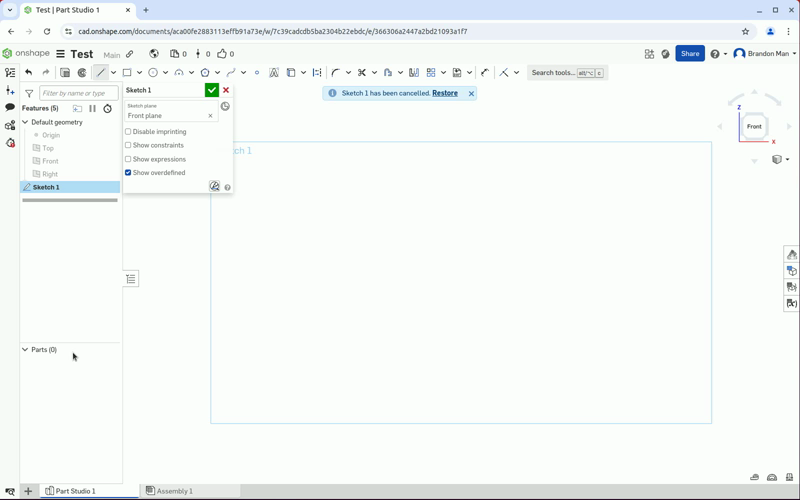
key_down(shift)
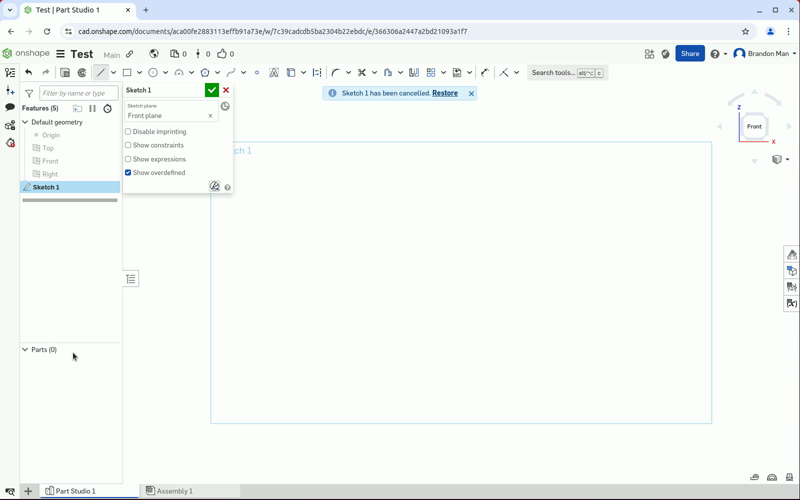
mouse_move(371, 305)
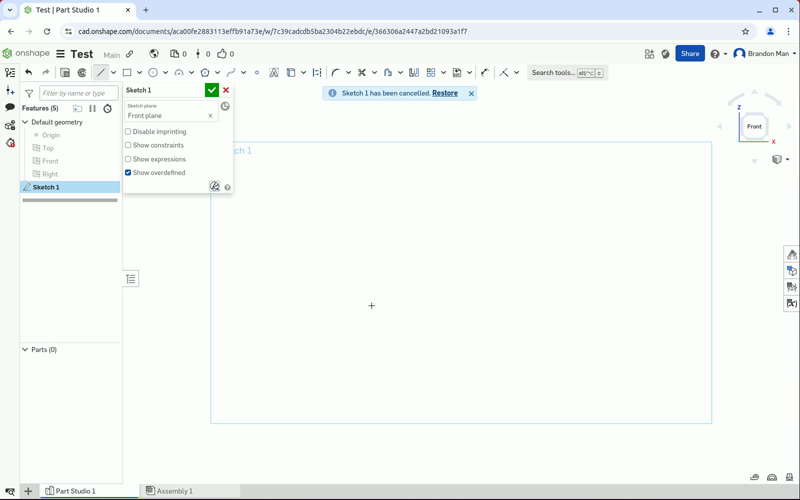
click(371, 305)
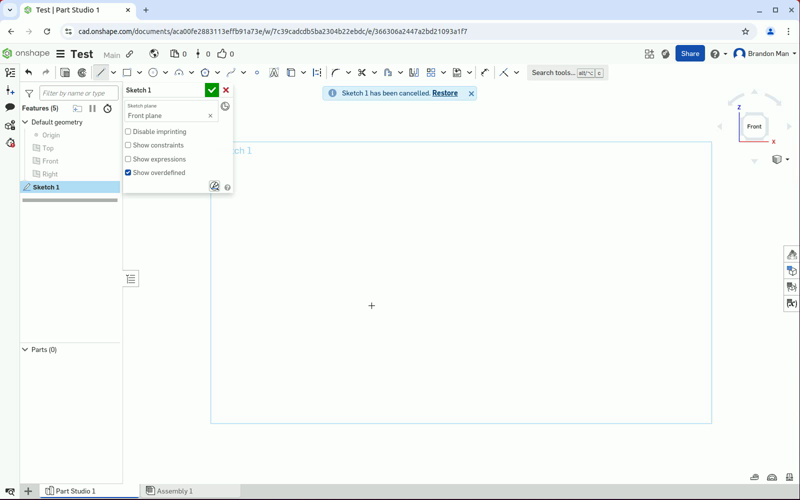
key_up(shift)
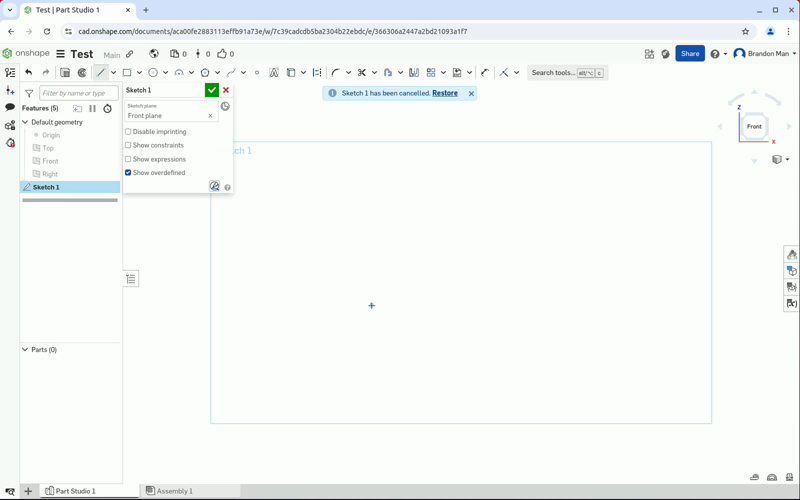
key_down(shift)
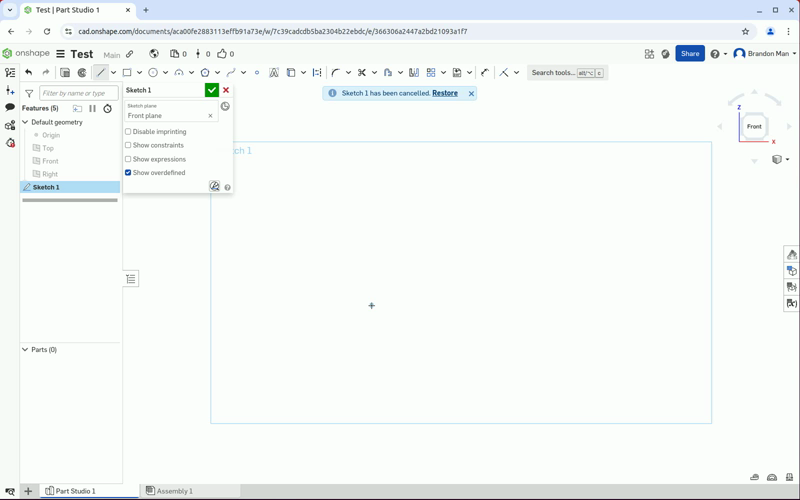
mouse_move(432, 305)
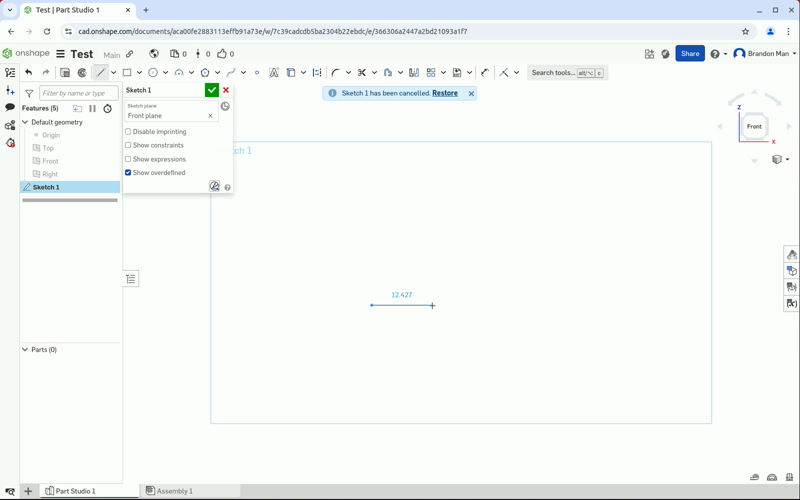
click(432, 305)
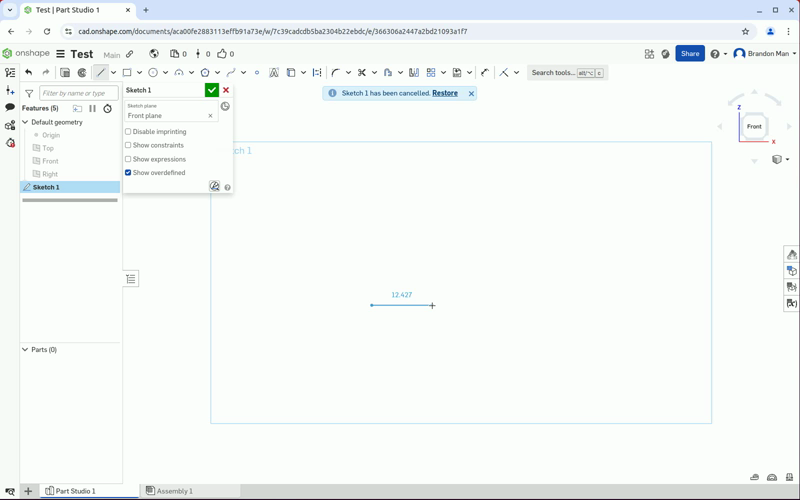
key_up(shift)
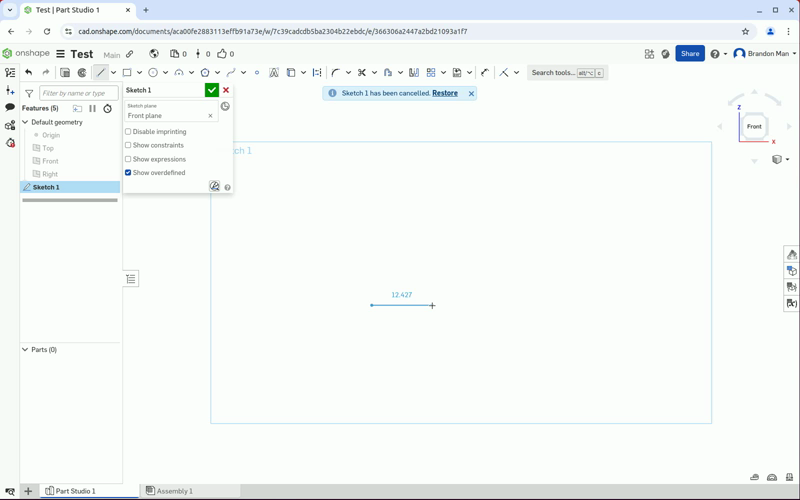
key_down(shift)
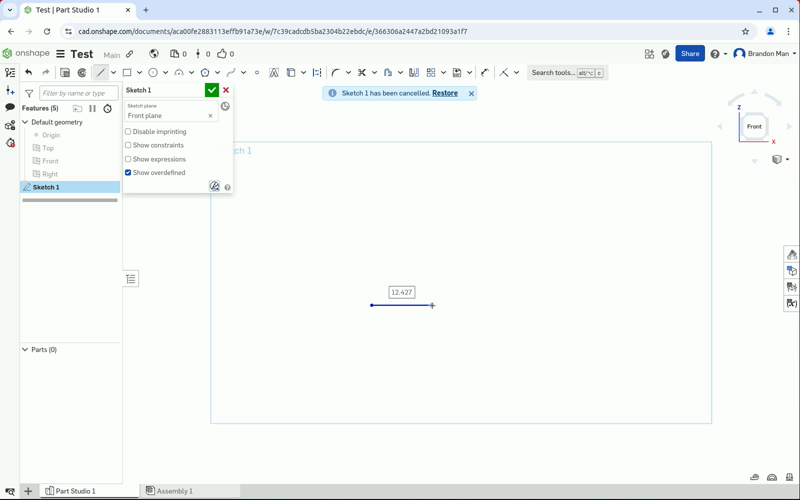
mouse_move(432, 244)
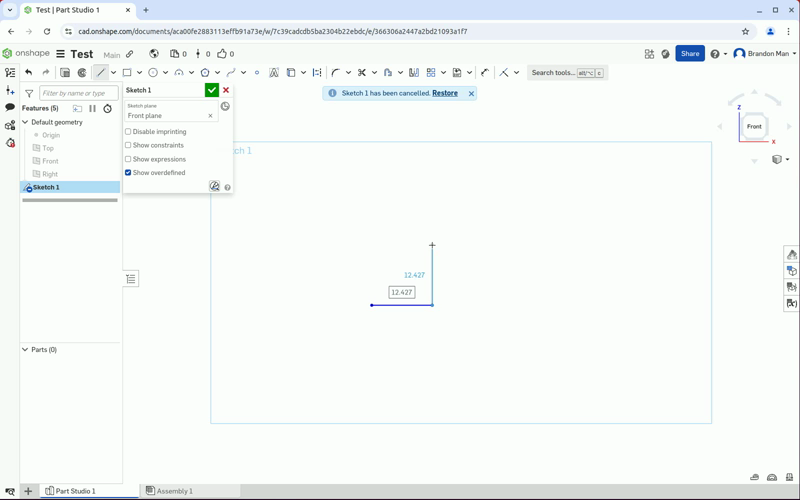
click(432, 244)
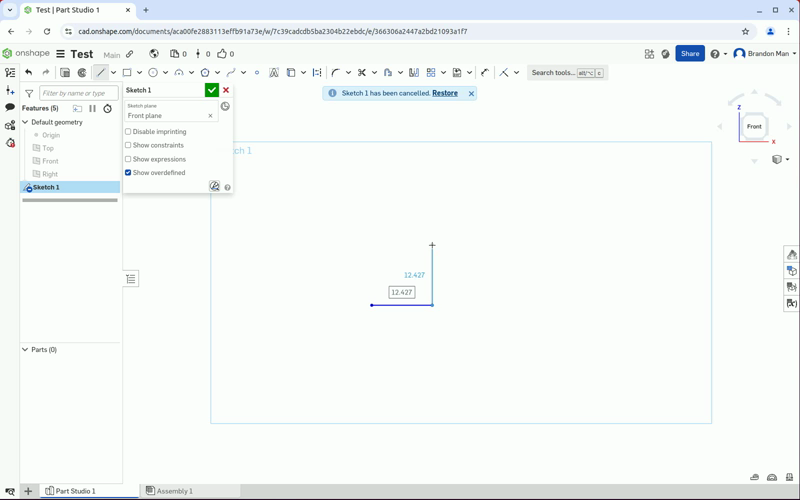
key_up(shift)
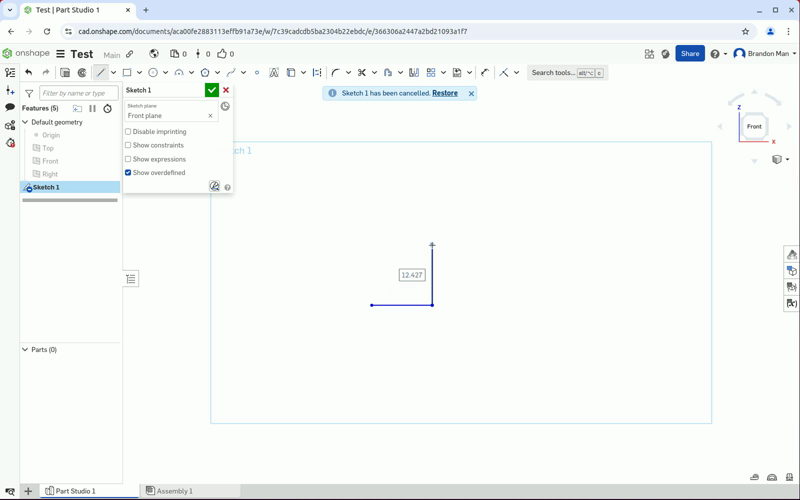
key_down(shift)
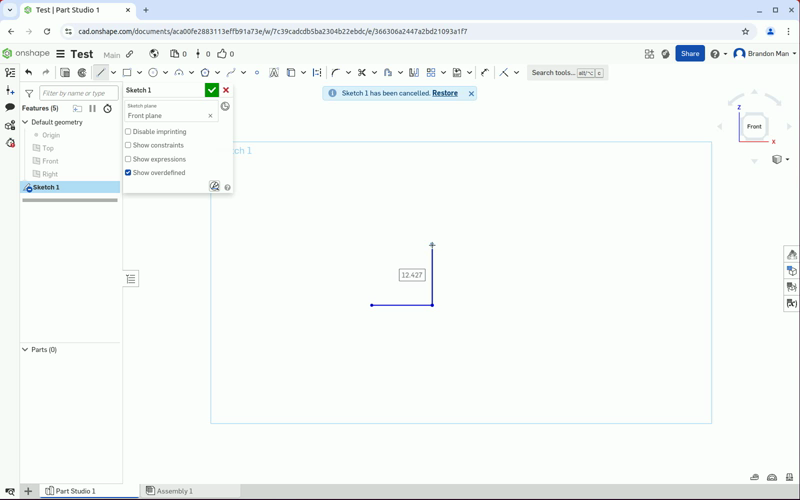
mouse_move(462, 244)
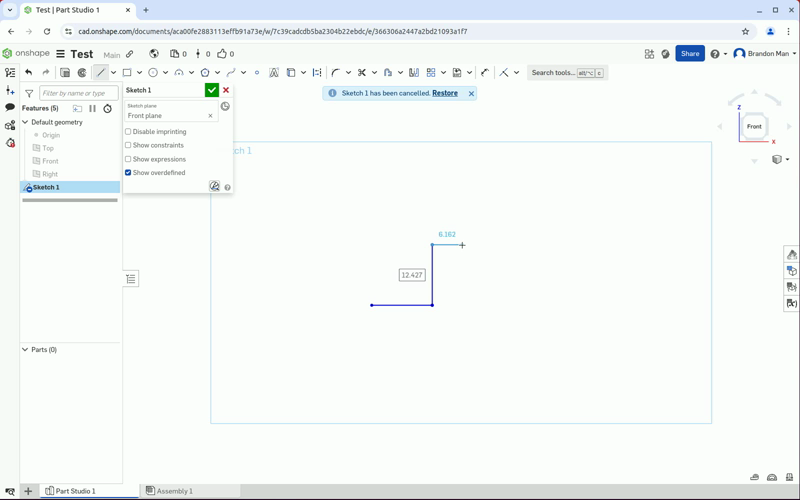
mouse_move(432, 225)
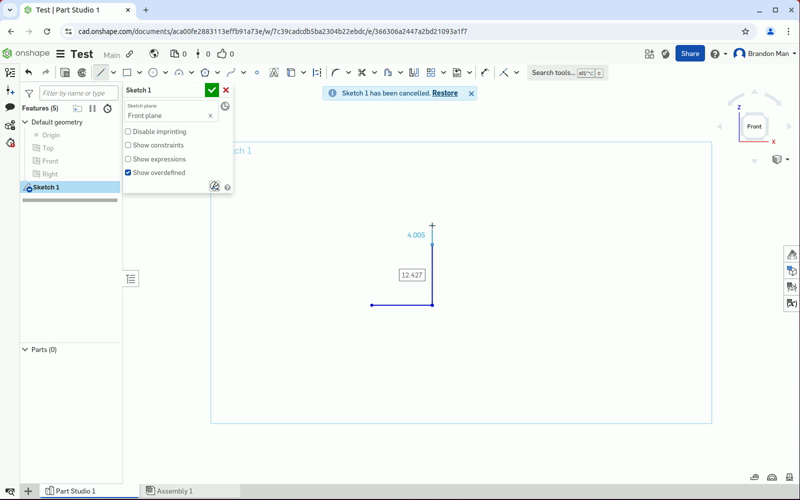
click(432, 225)
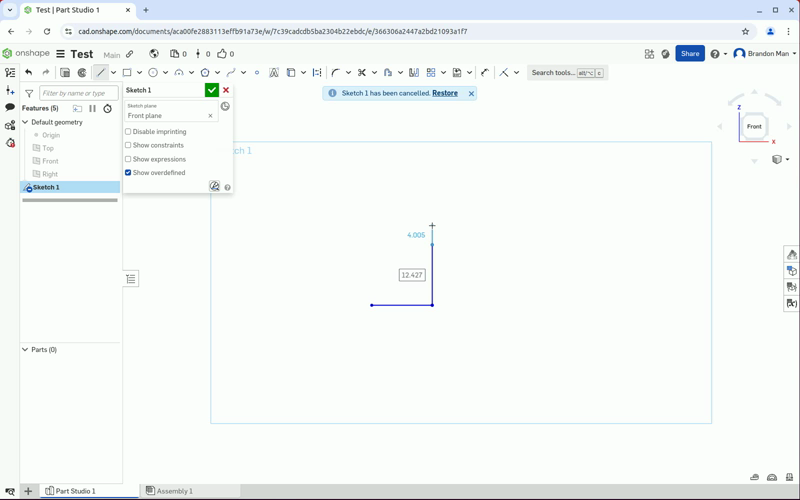
key_up(shift)
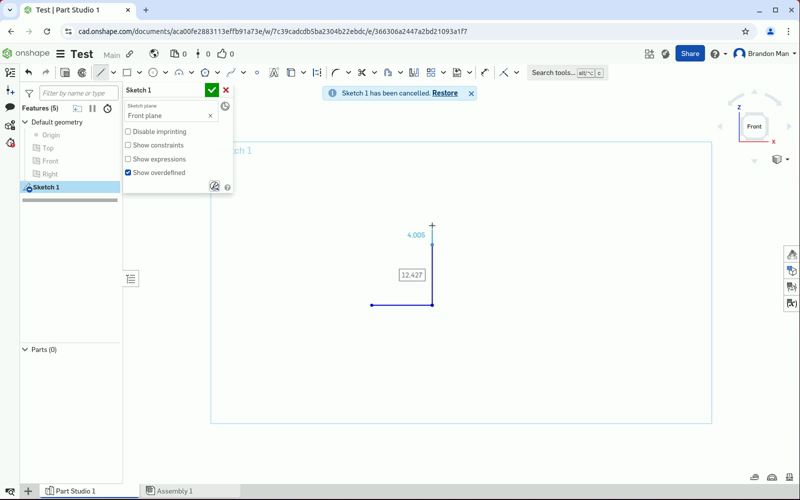
key_down(shift)
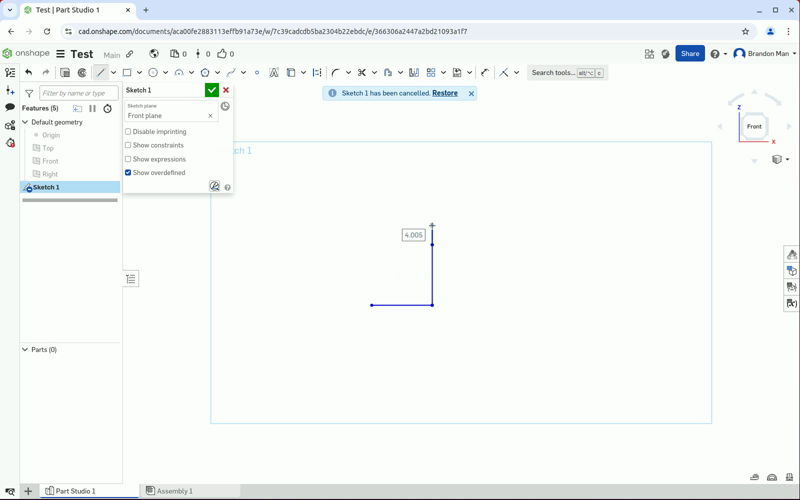
mouse_move(371, 225)
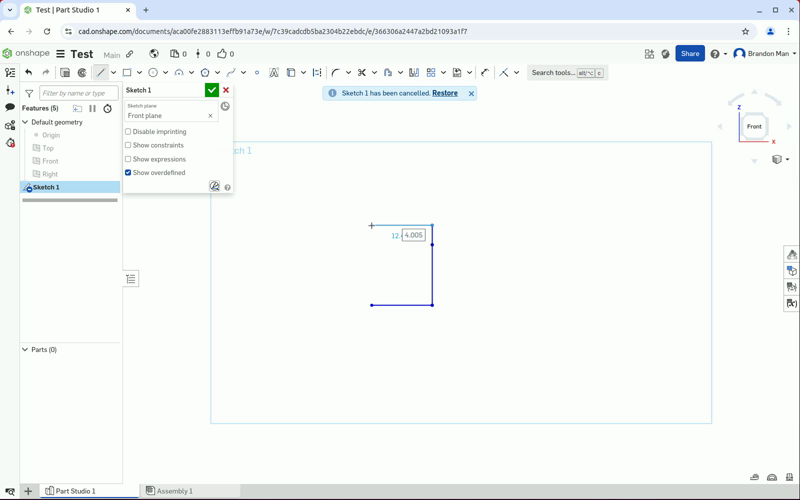
click(371, 225)
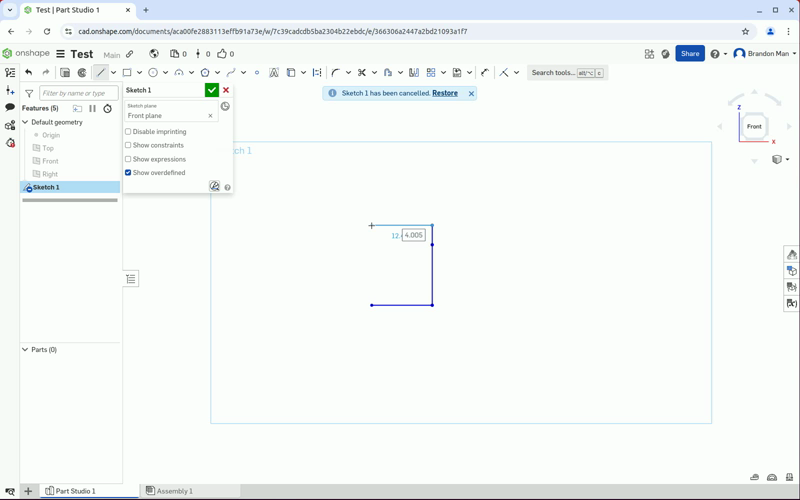
key_up(shift)
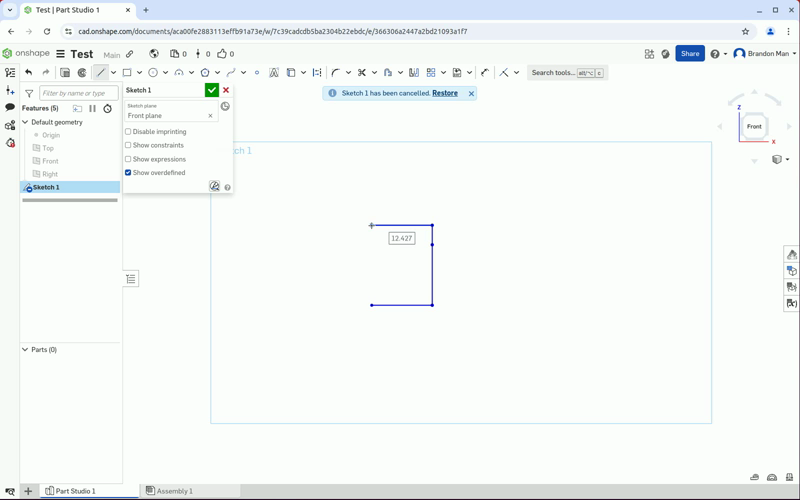
key_down(shift)
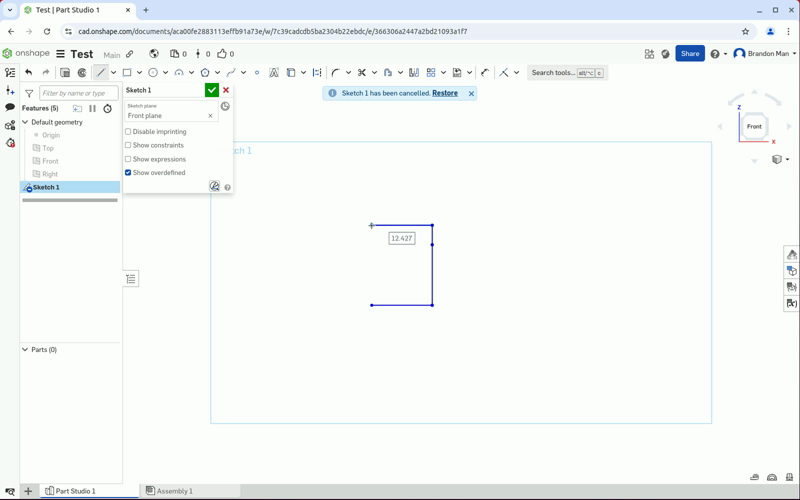
mouse_move(371, 305)
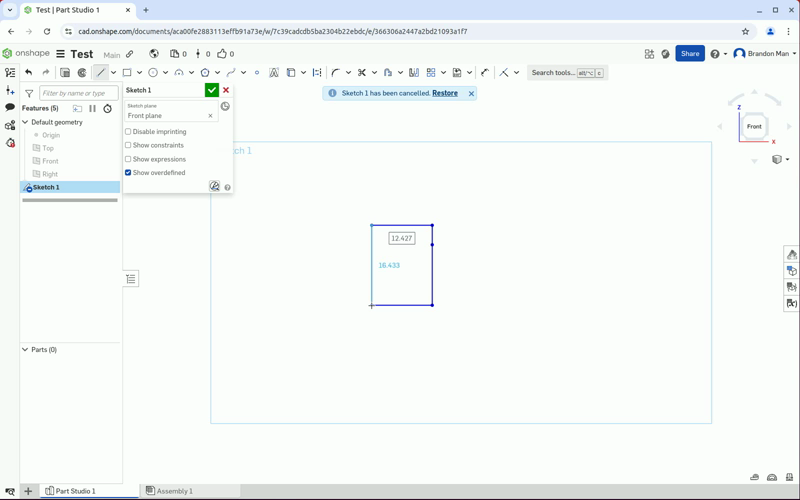
key_up(shift)
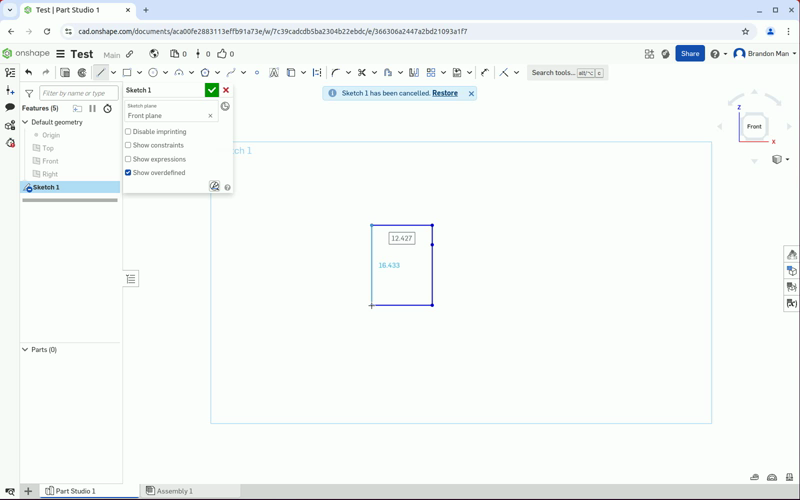
click(371, 305)
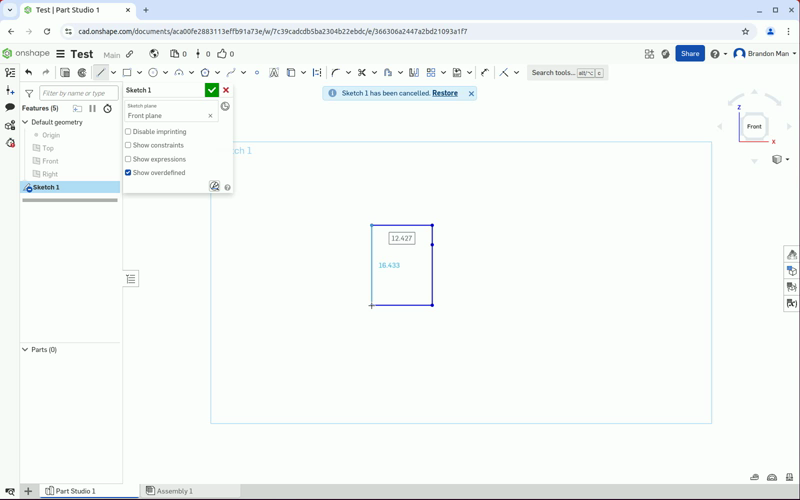
key(esc)
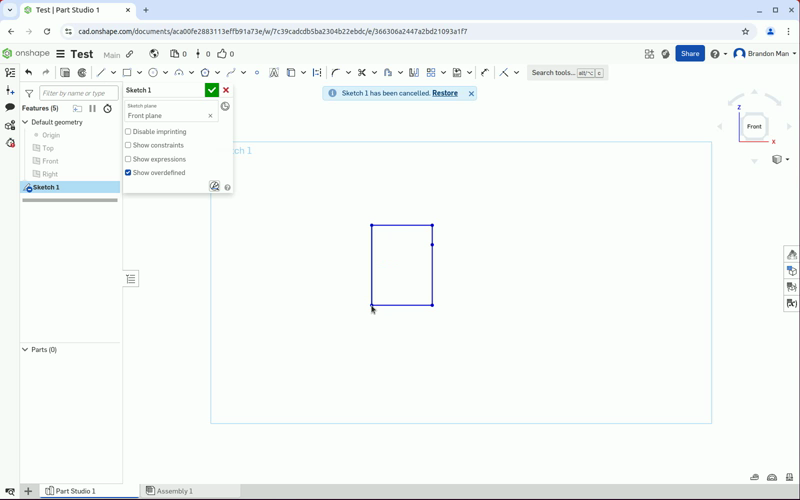
mouse_move(413, 263)
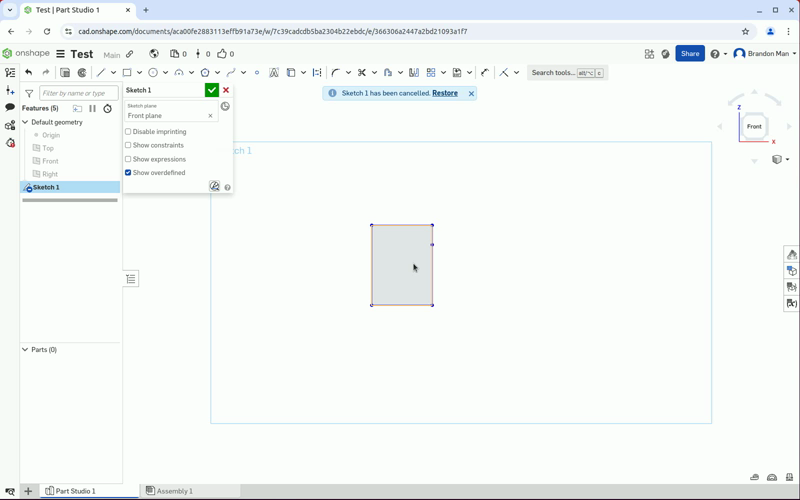
click(413, 263)
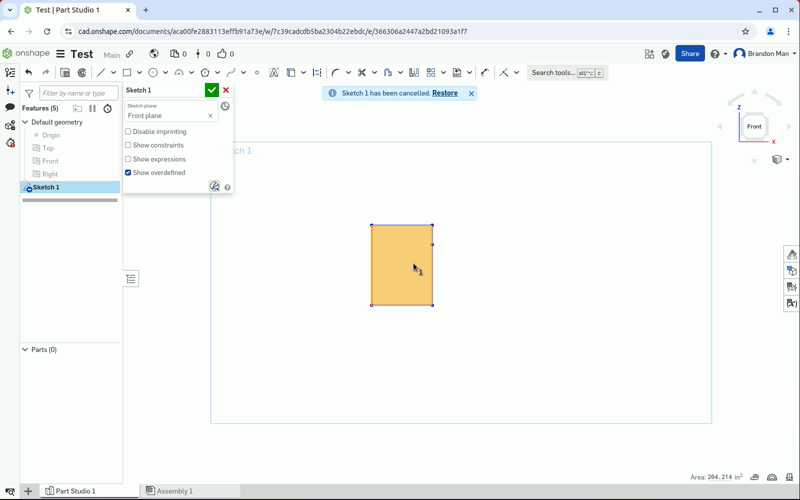
mouse_move(73, 352)
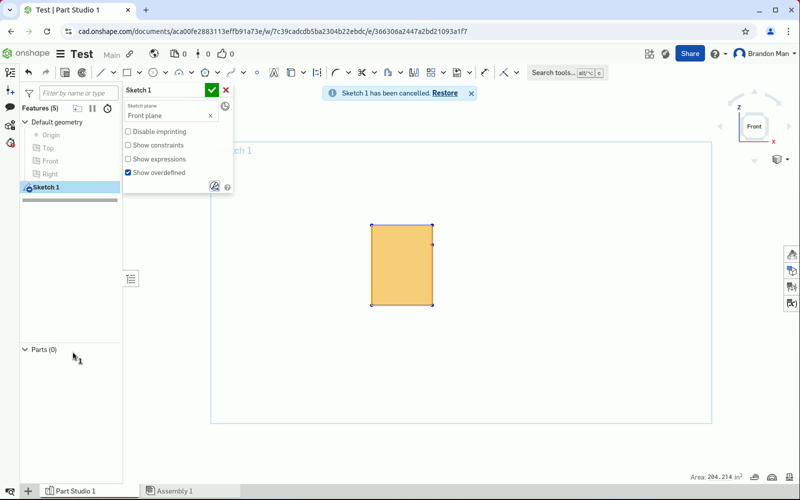
key(shift+y)
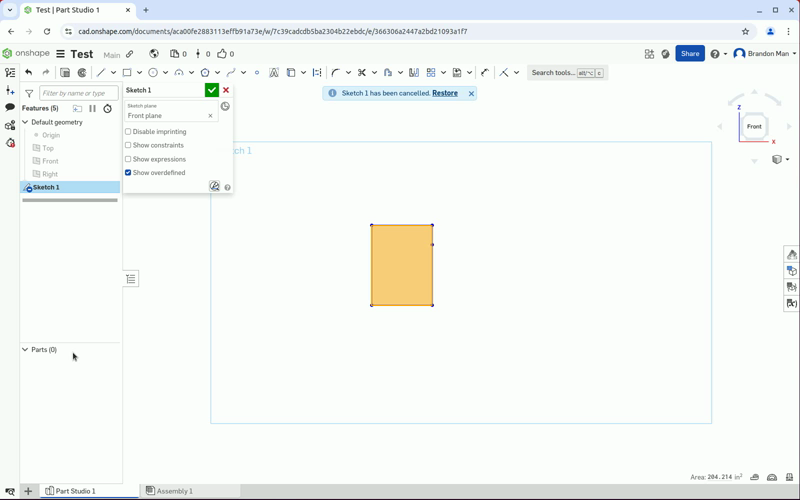
key(shift+e)
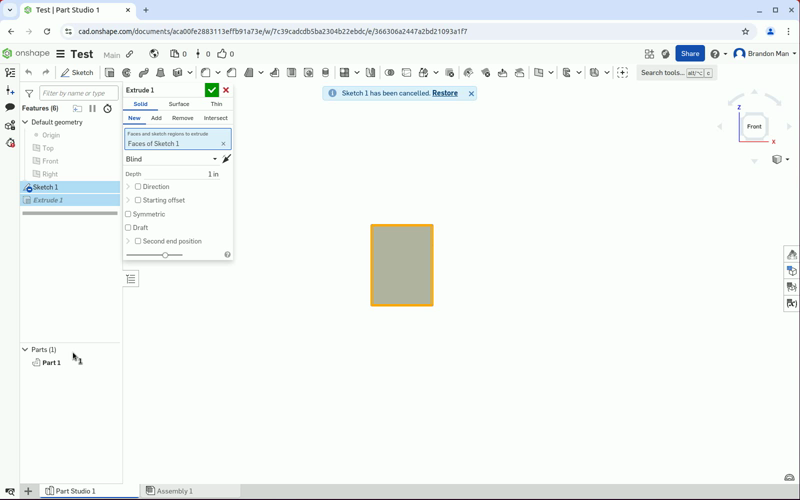
mouse_move(143, 106)
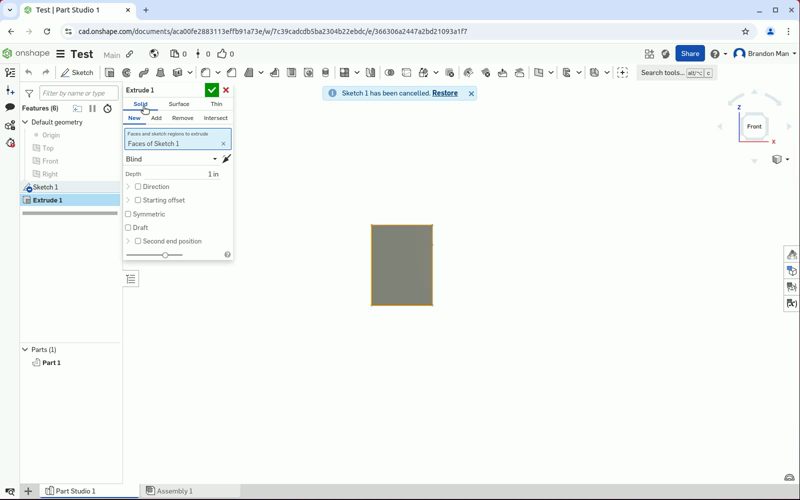
click(143, 106)
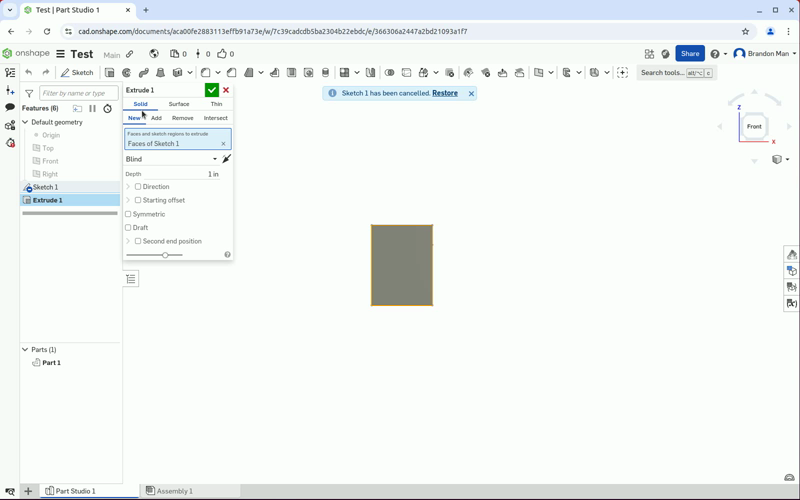
mouse_move(137, 120)
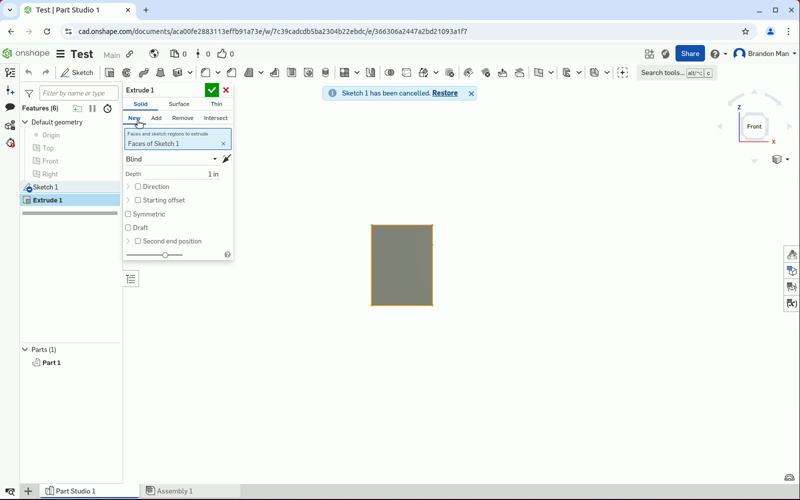
click(137, 120)
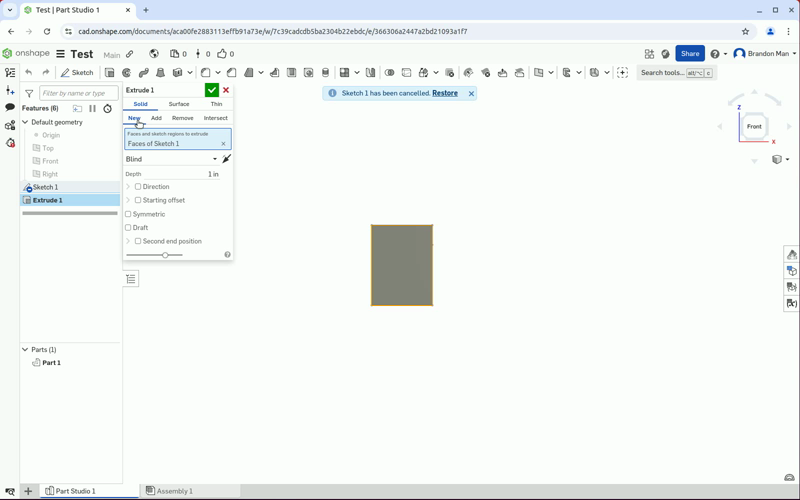
key(tab, 4)
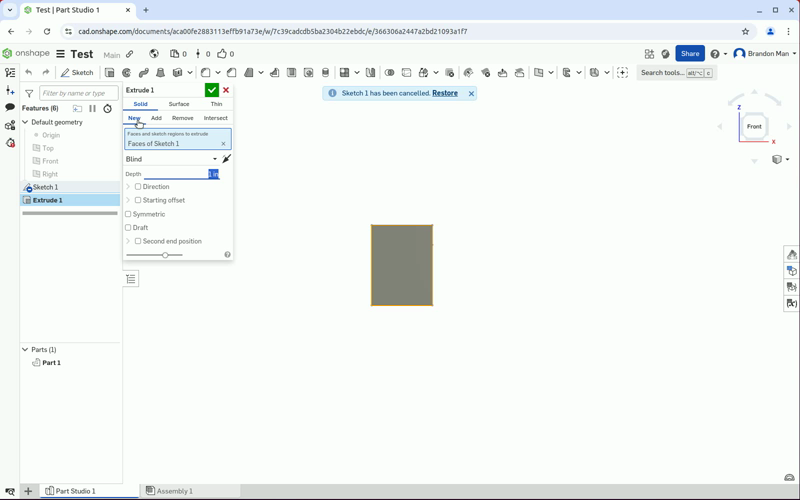
text(3.851)
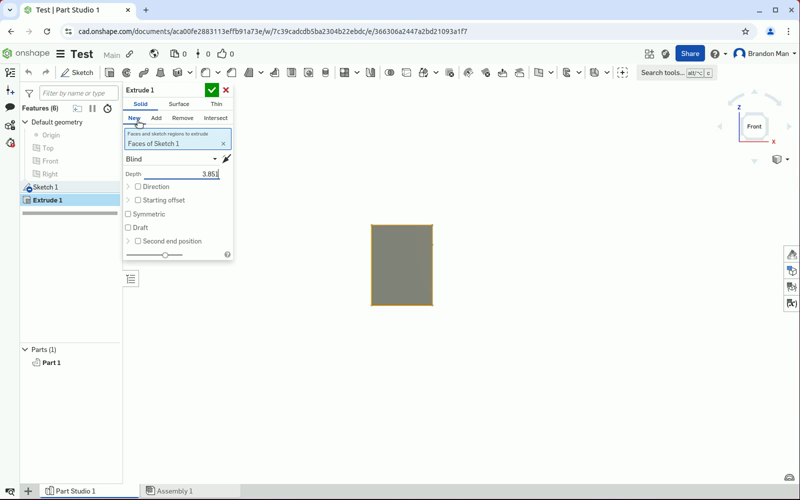
key(enter)
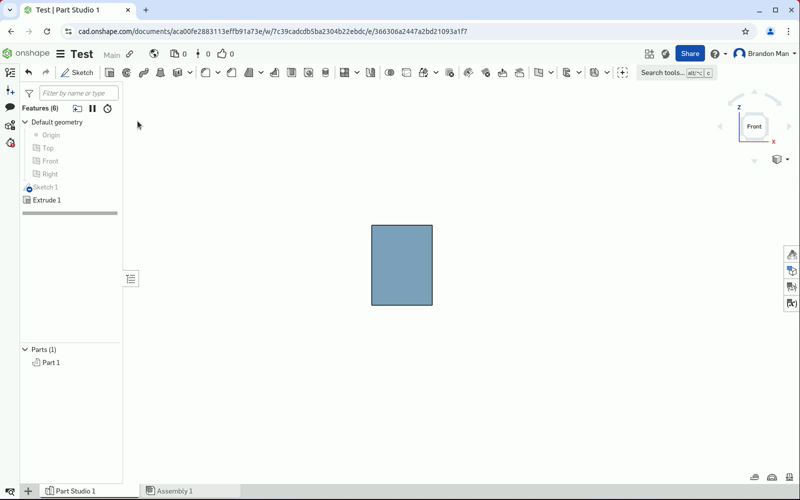
key(shift+h)
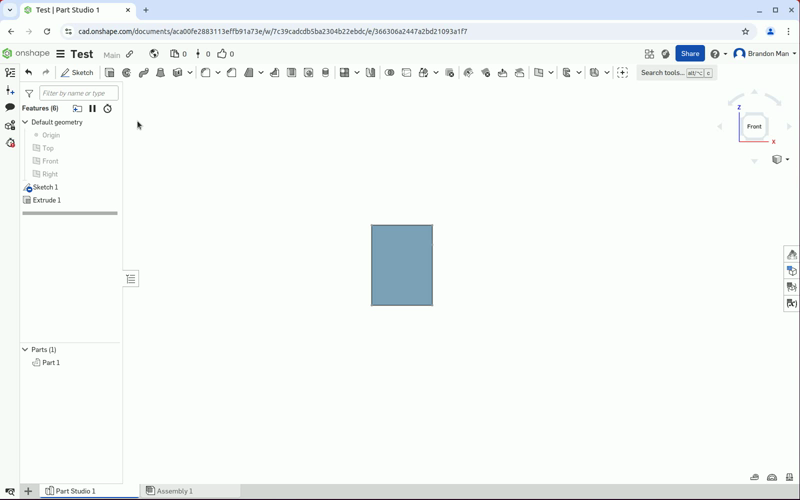
key(shift+h)
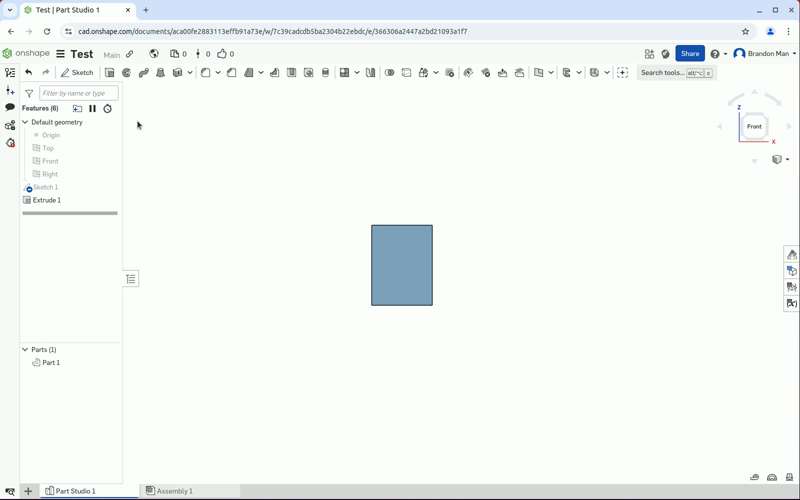
mouse_move(73, 189)
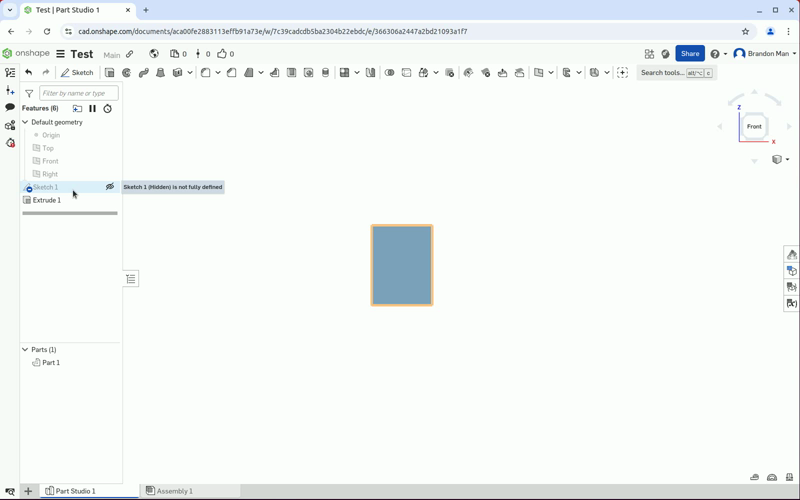
click(73, 189)
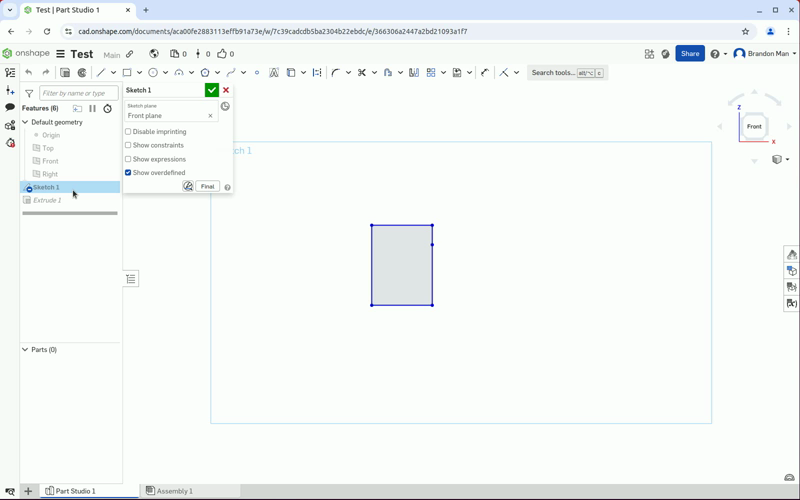
mouse_move(229, 92)
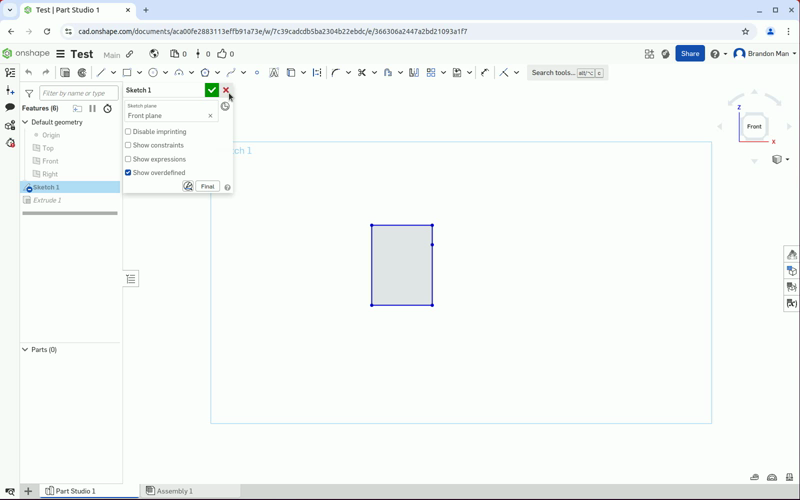
click(229, 92)
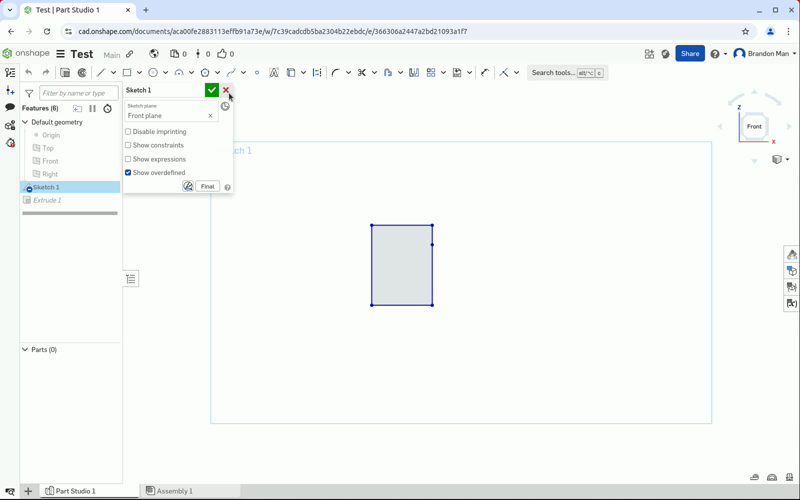
key(shift+s)
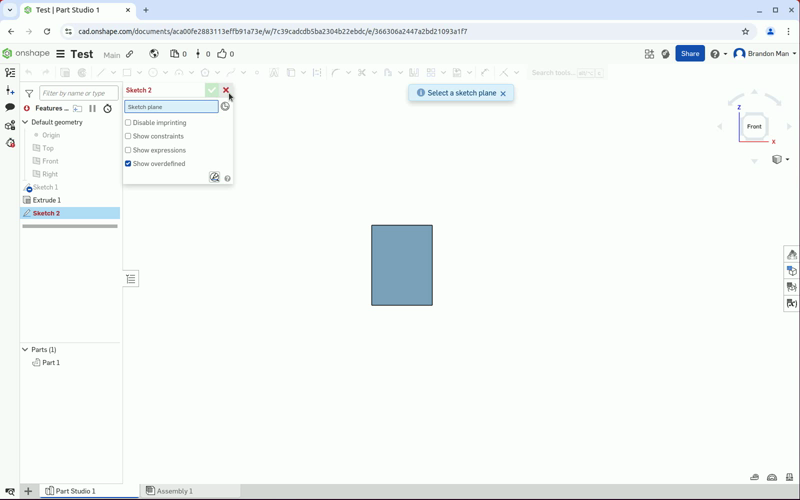
mouse_move(73, 163)
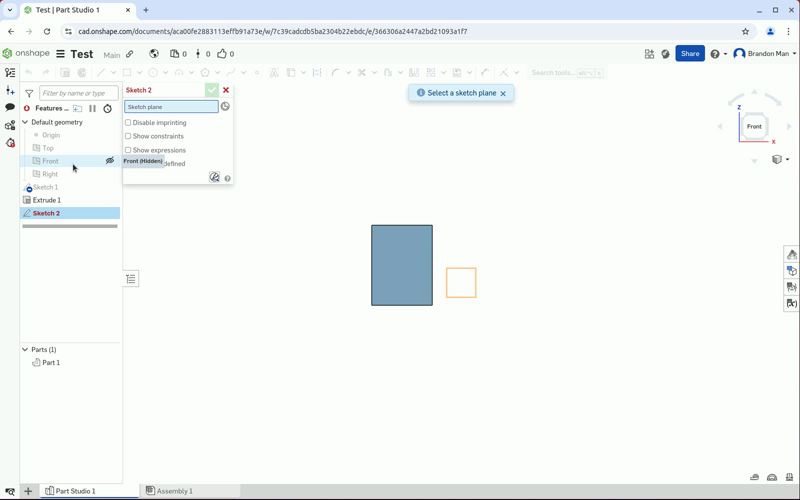
click(73, 163)
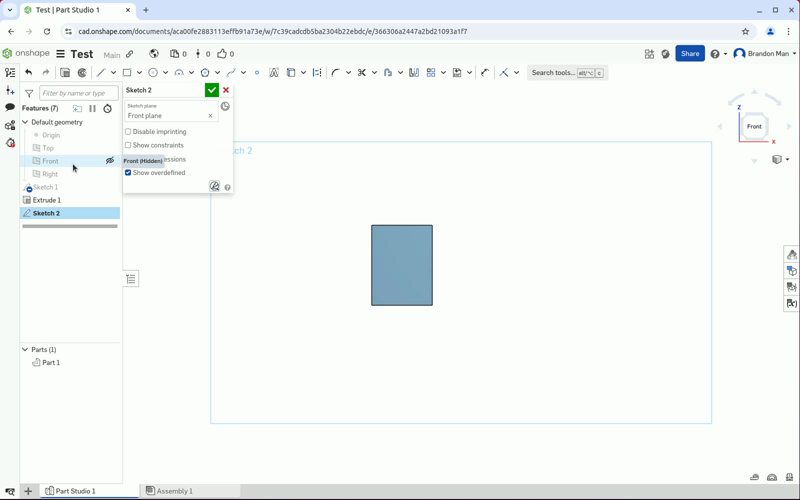
mouse_move(73, 352)
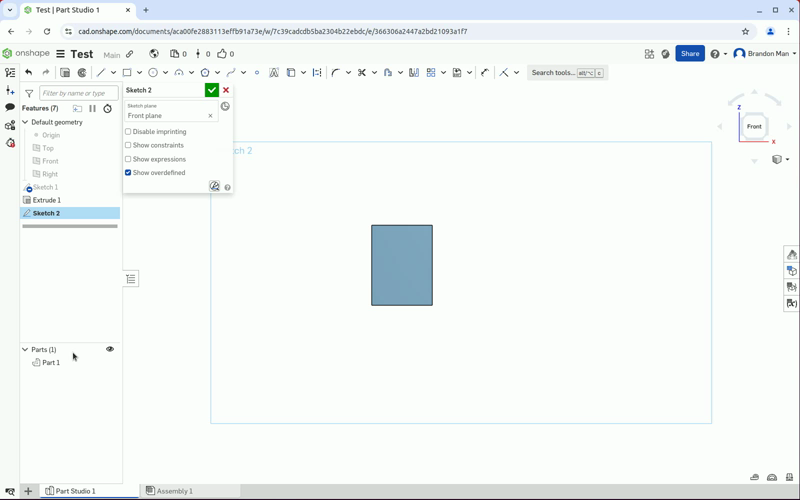
key(y)
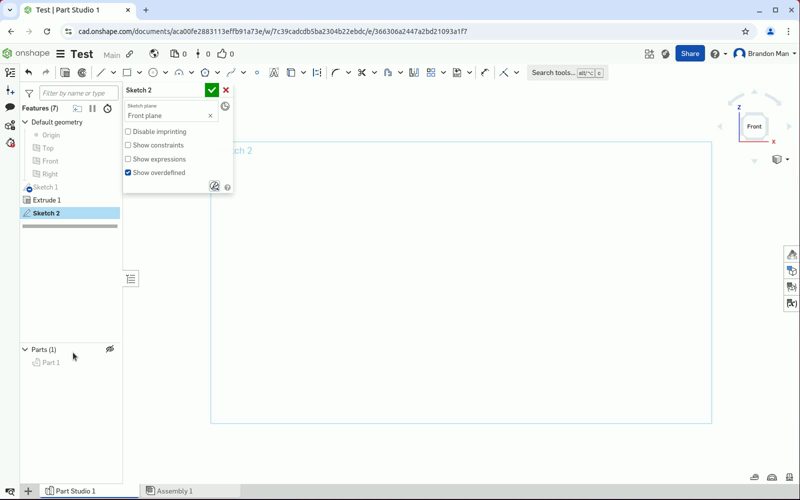
key(l)
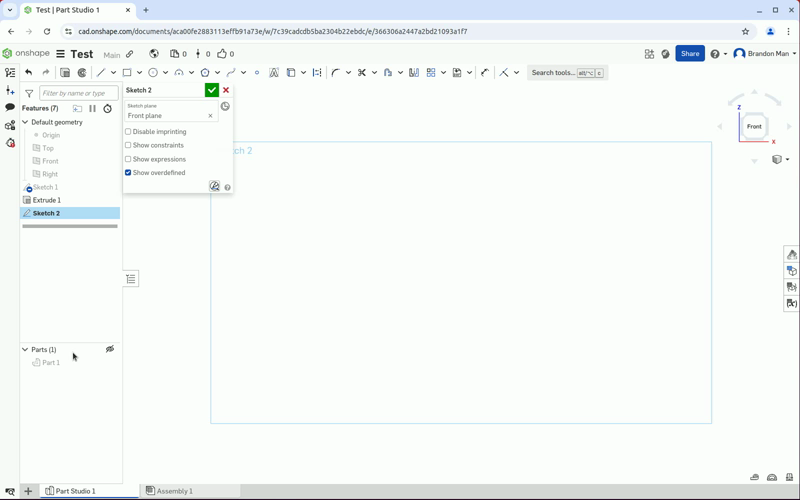
key_down(shift)
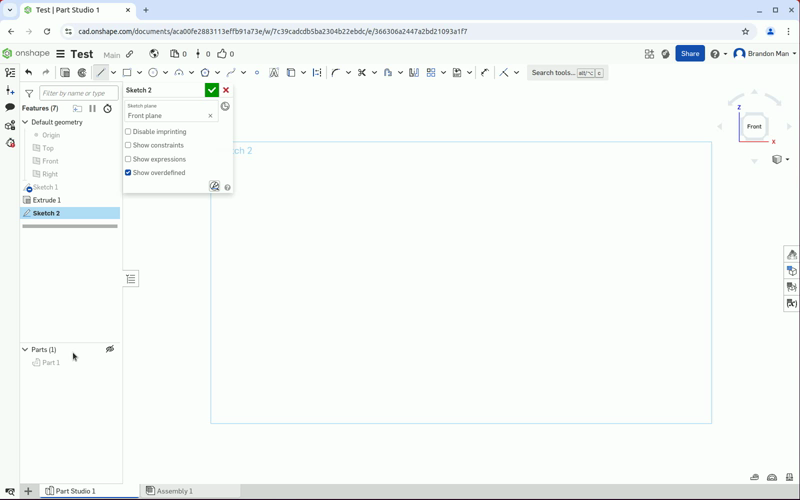
mouse_move(512, 305)
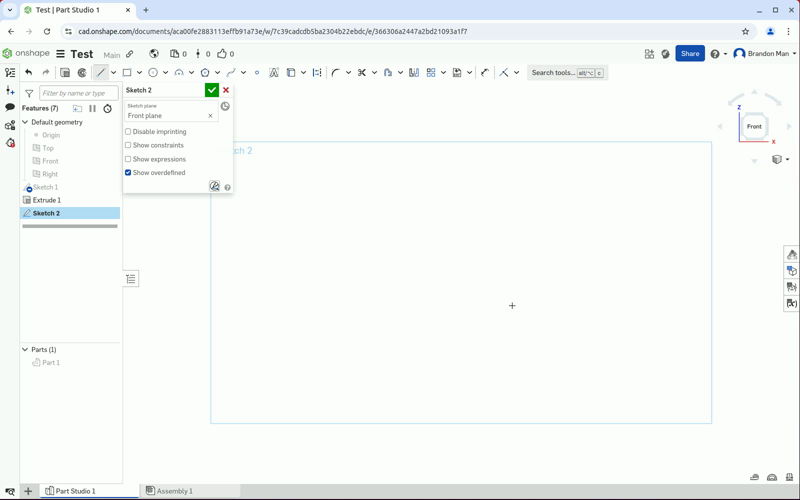
click(512, 305)
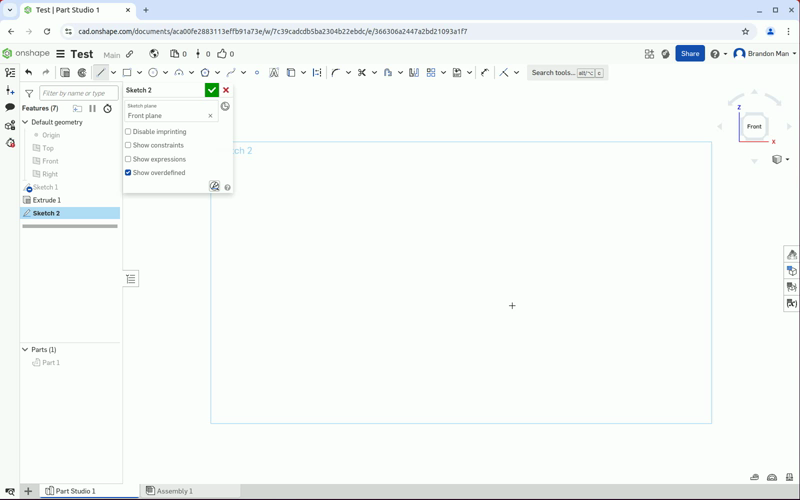
key_up(shift)
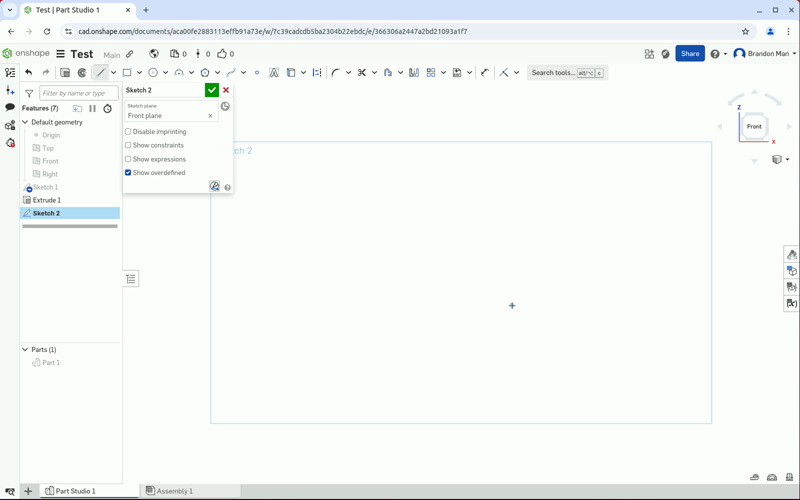
key_down(shift)
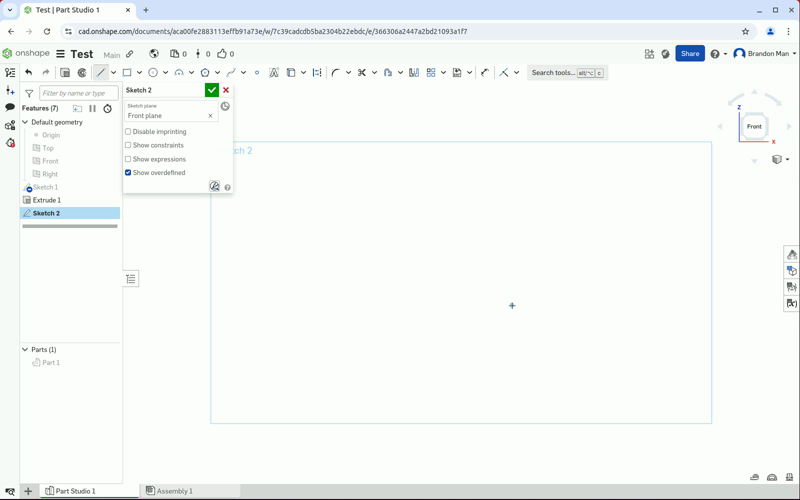
mouse_move(573, 305)
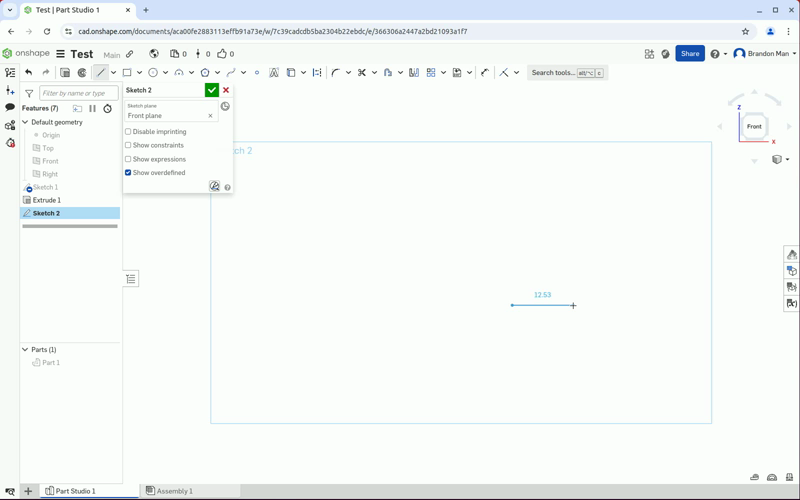
click(573, 305)
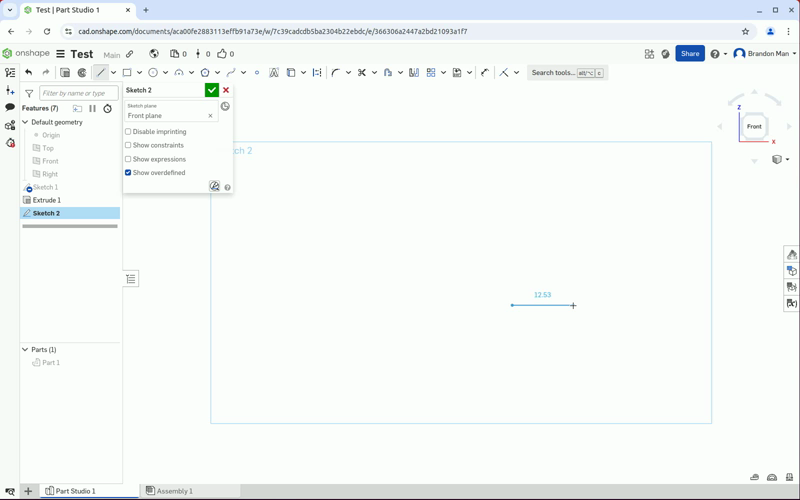
key_up(shift)
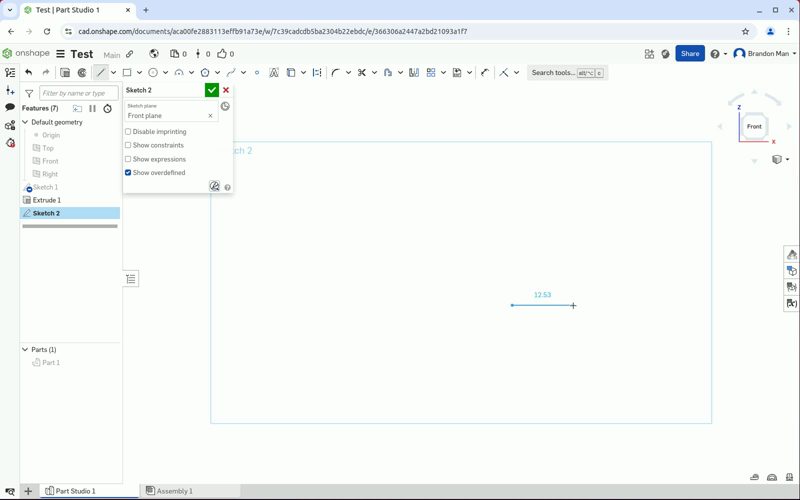
key_down(shift)
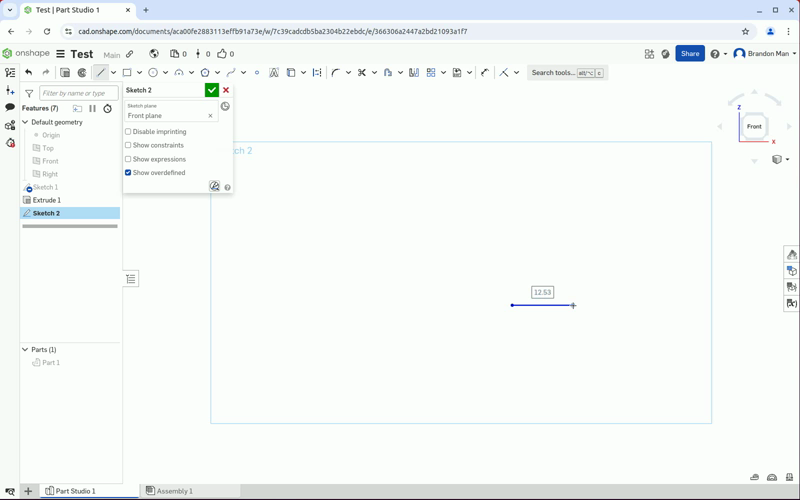
mouse_move(573, 225)
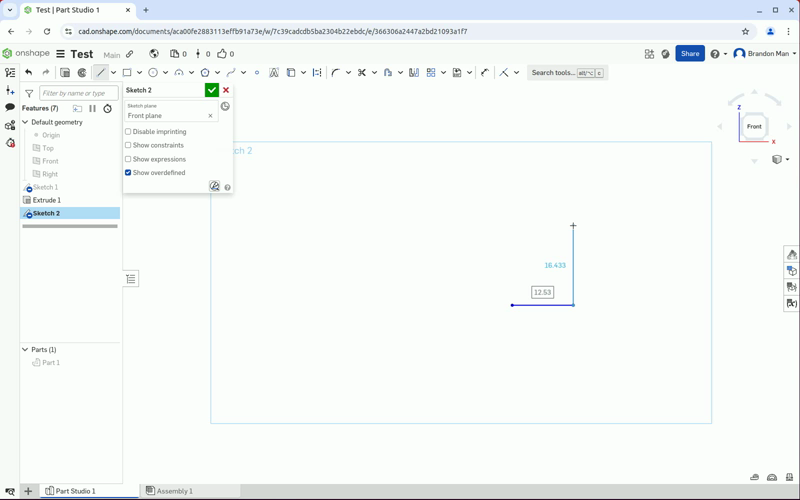
click(573, 225)
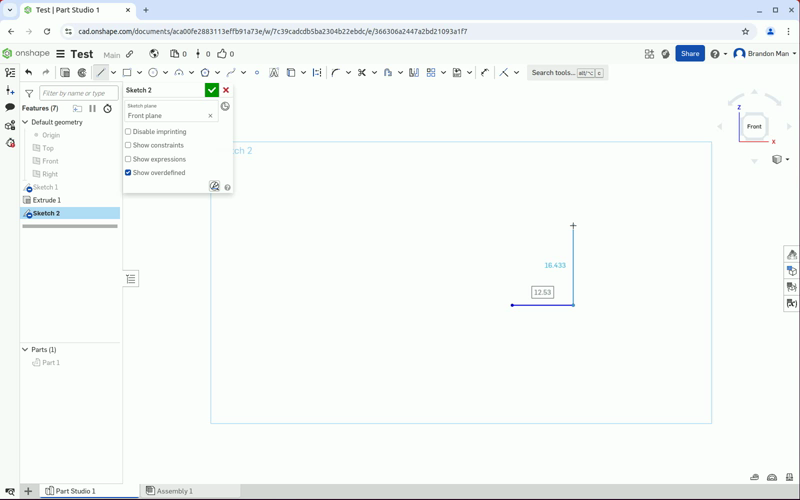
key_up(shift)
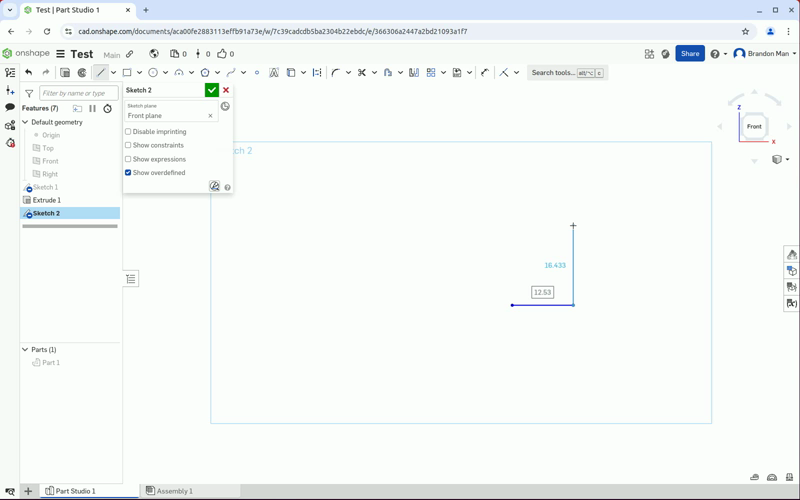
key_down(shift)
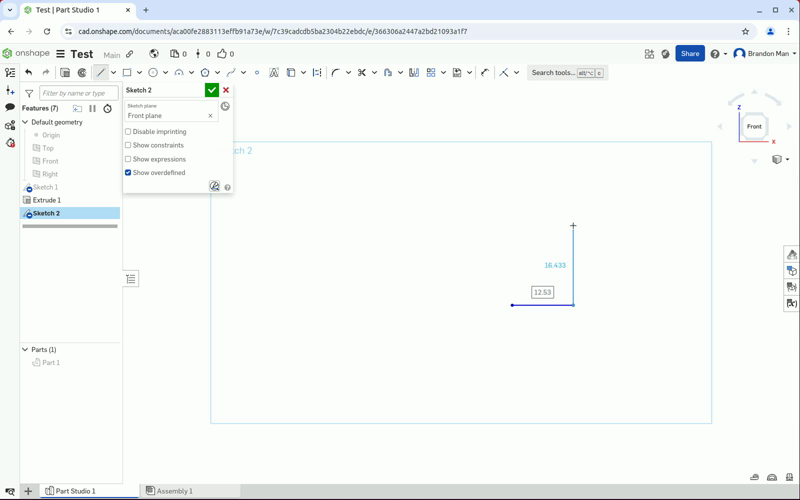
mouse_move(512, 225)
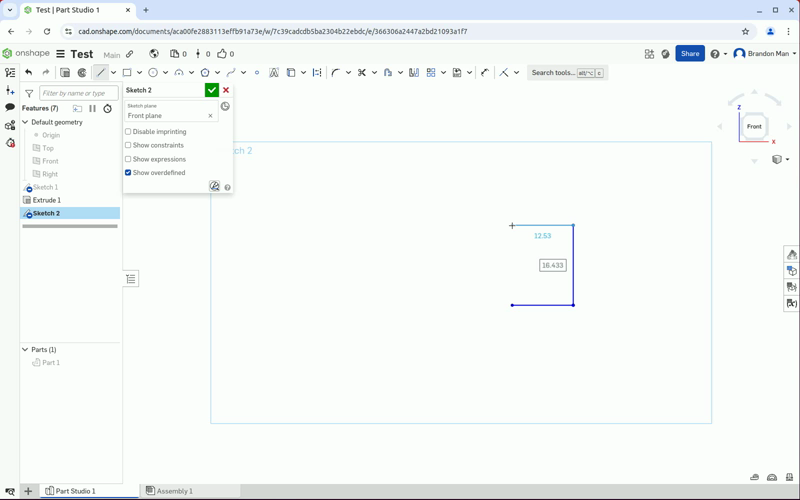
click(512, 225)
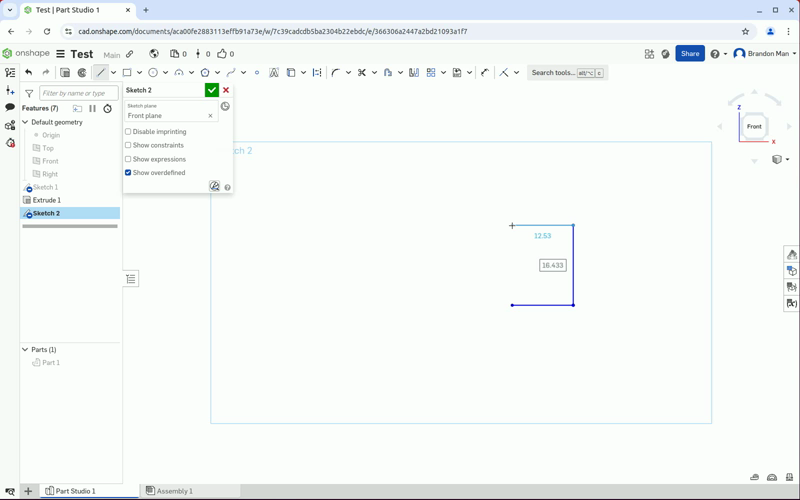
key_up(shift)
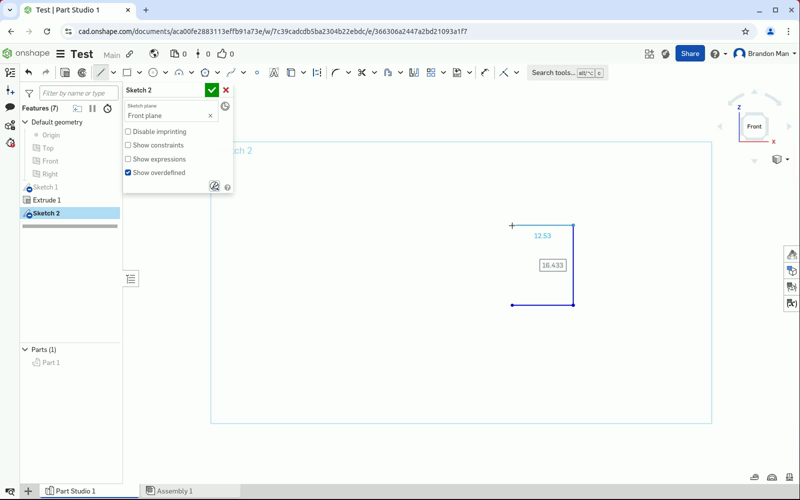
key_down(shift)
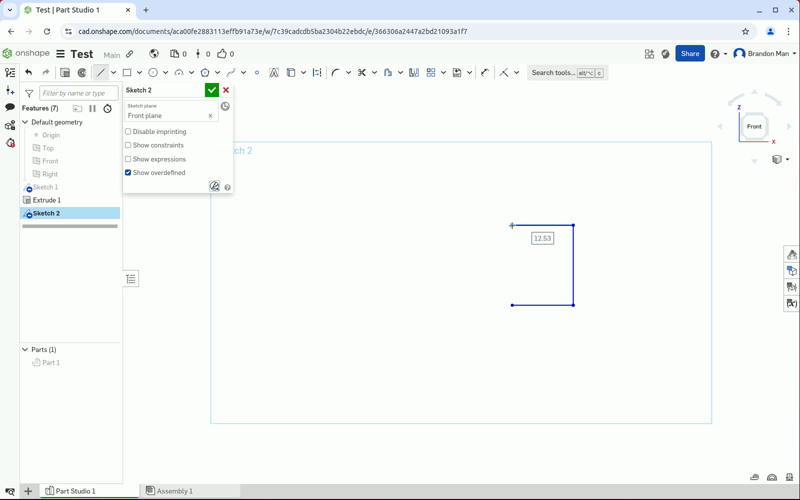
mouse_move(542, 225)
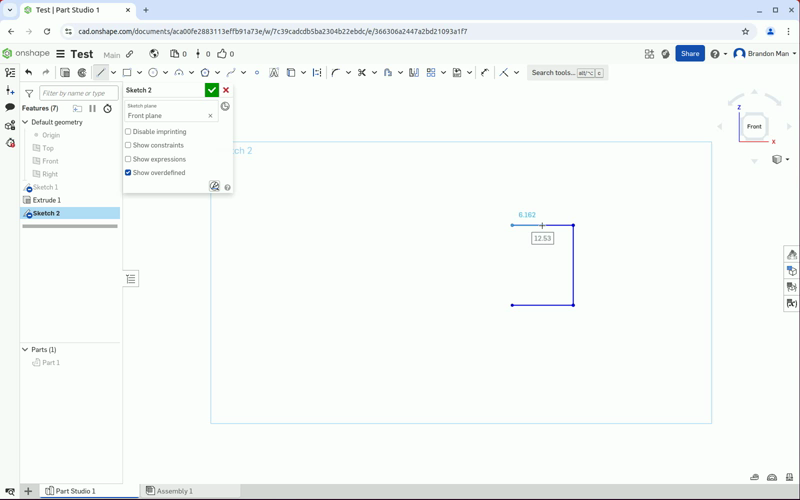
mouse_move(512, 244)
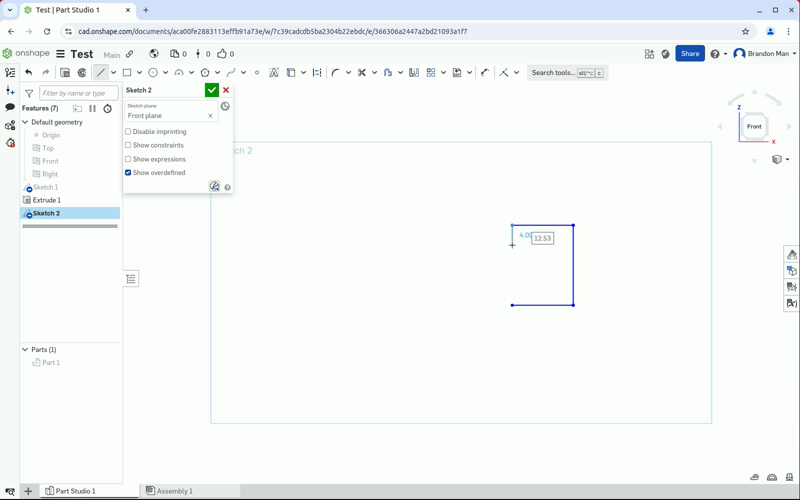
click(512, 244)
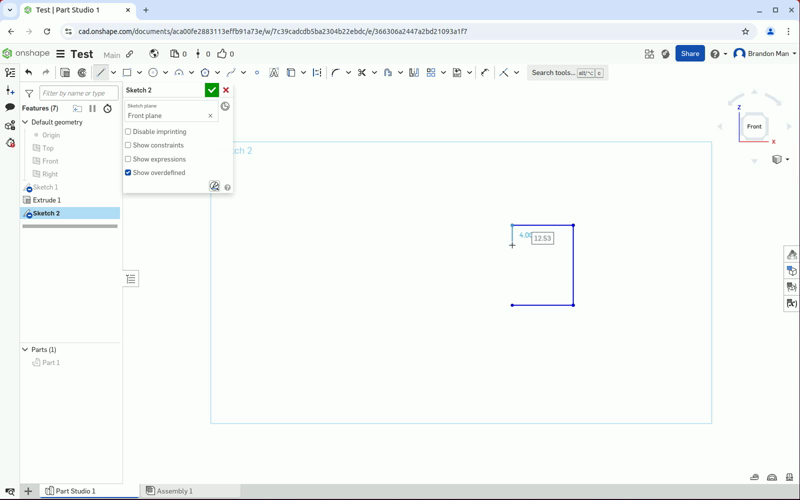
key_up(shift)
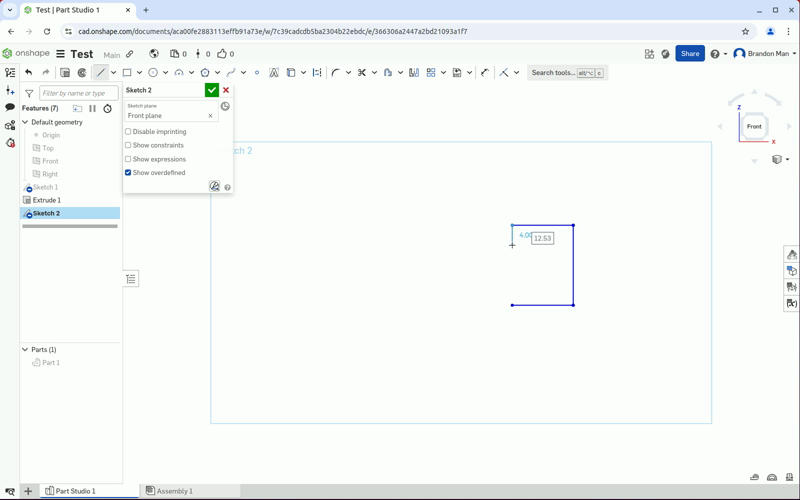
key_down(shift)
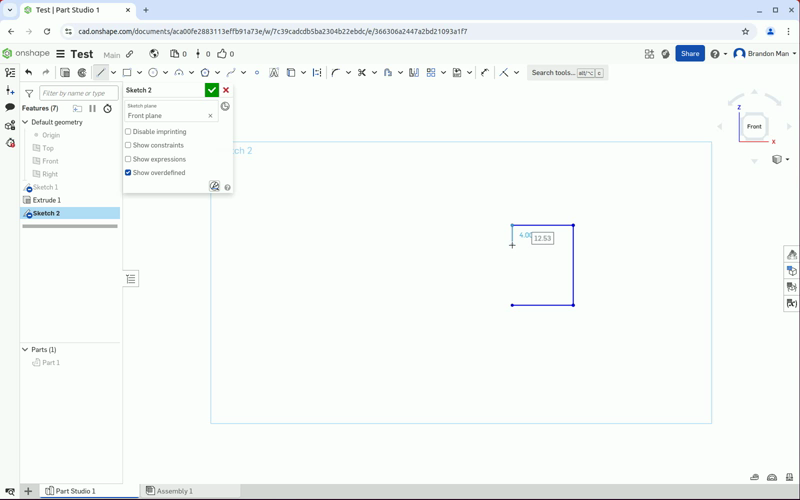
mouse_move(512, 305)
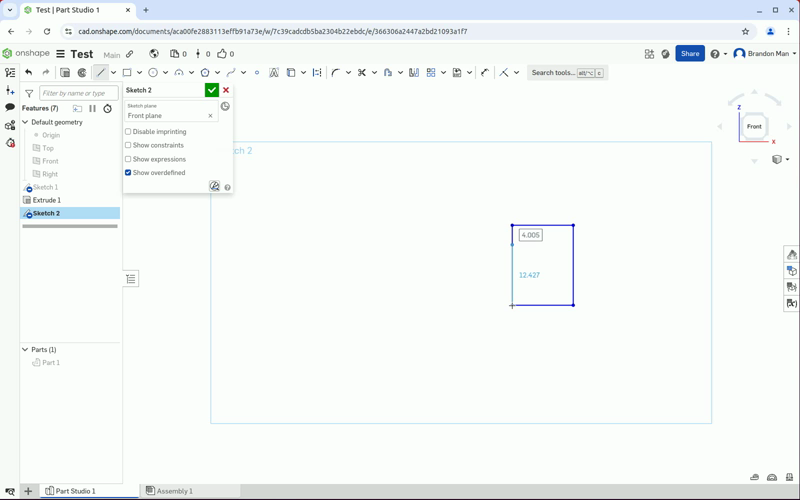
key_up(shift)
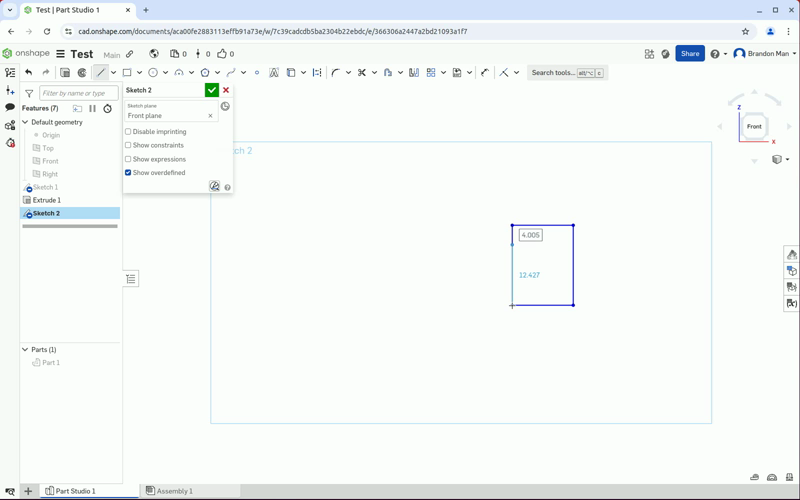
click(512, 305)
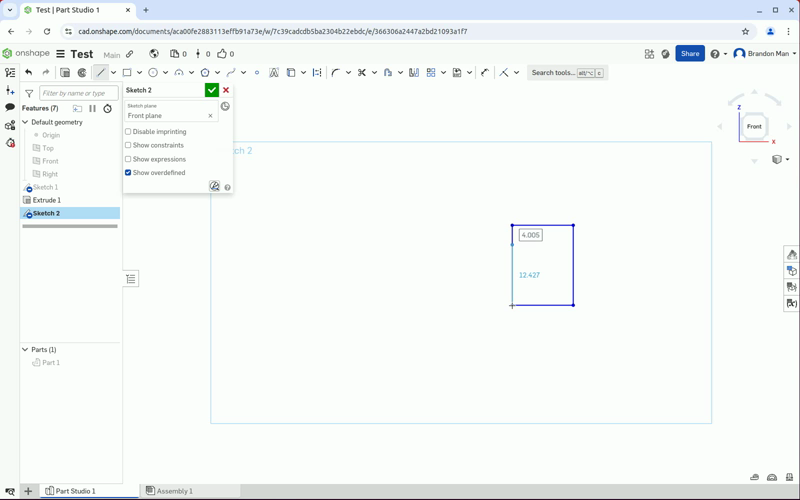
key(esc)
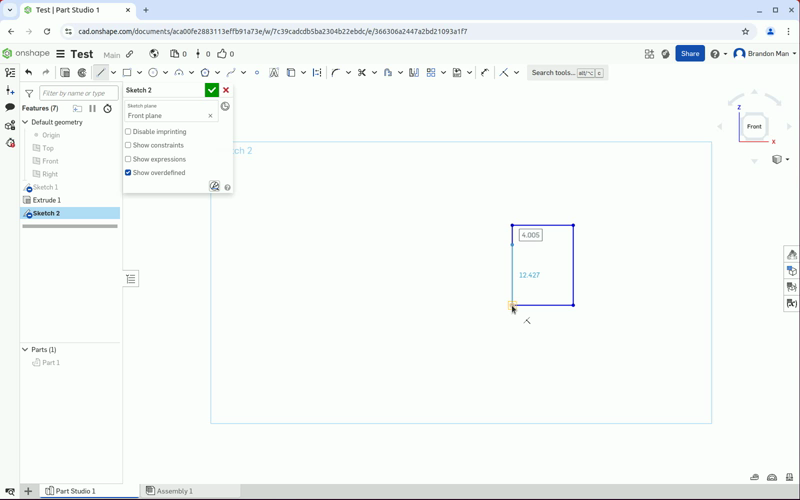
mouse_move(541, 301)
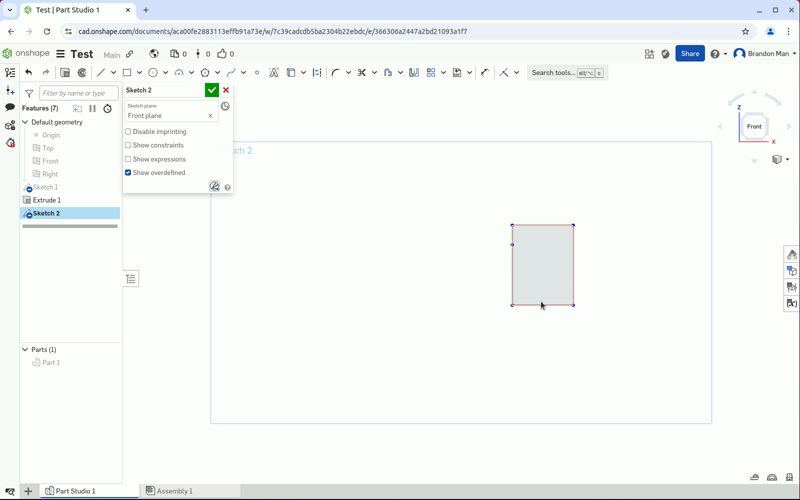
click(541, 301)
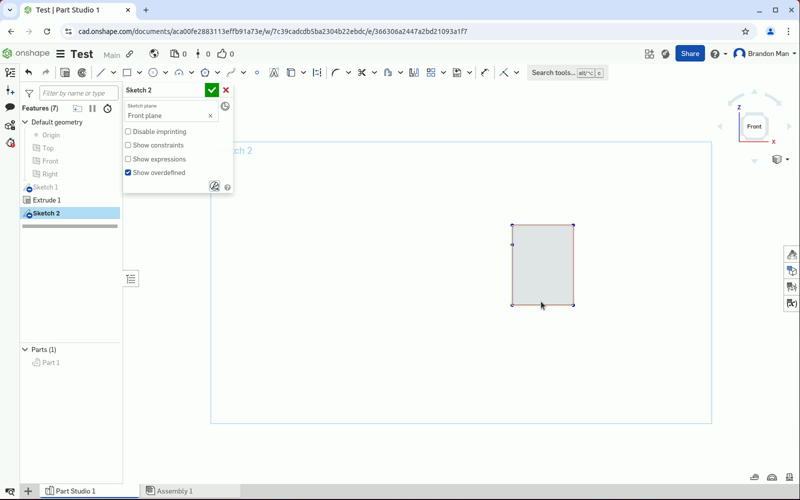
mouse_move(73, 352)
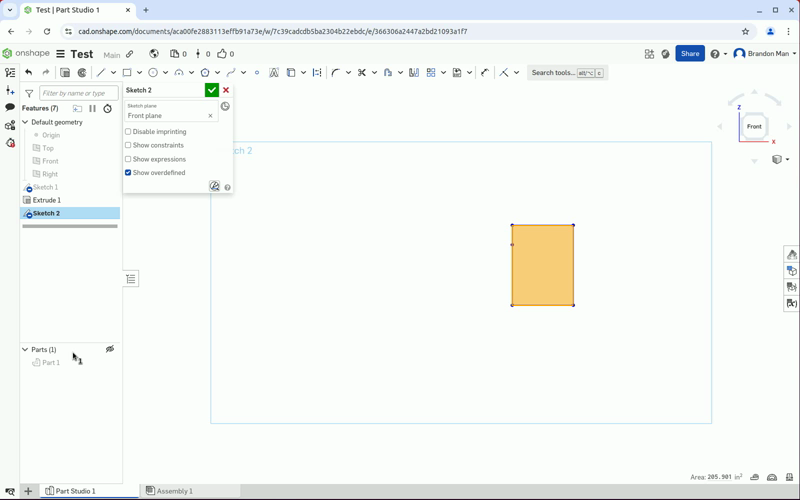
key(shift+y)
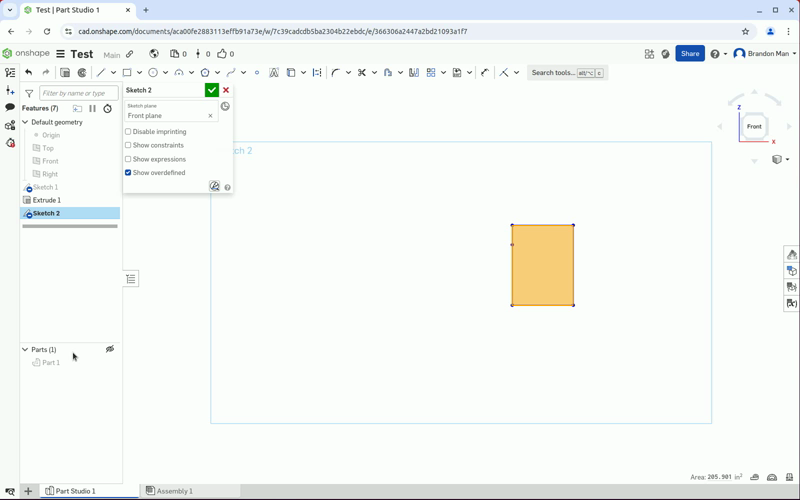
key(shift+e)
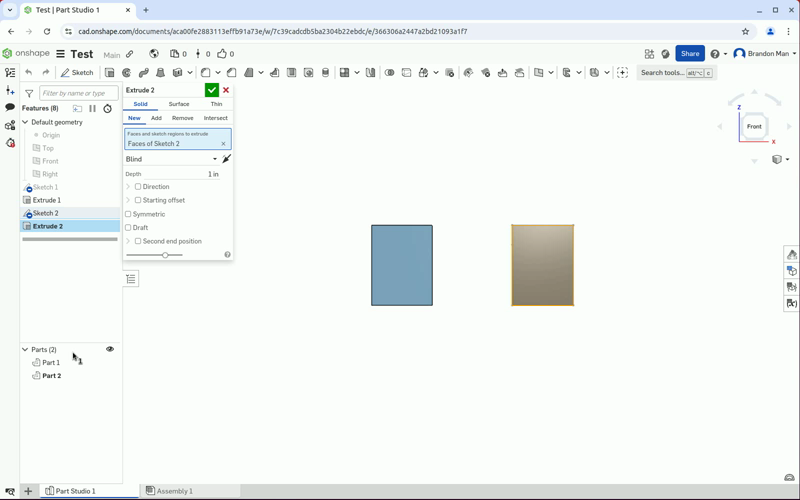
mouse_move(143, 106)
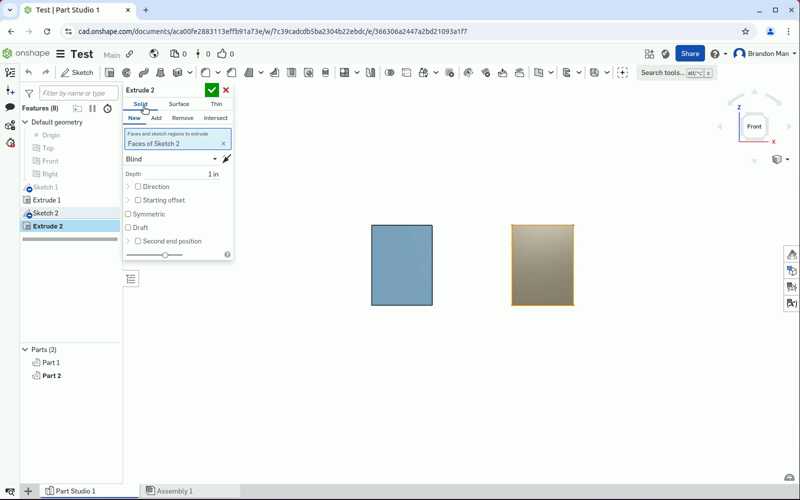
click(143, 106)
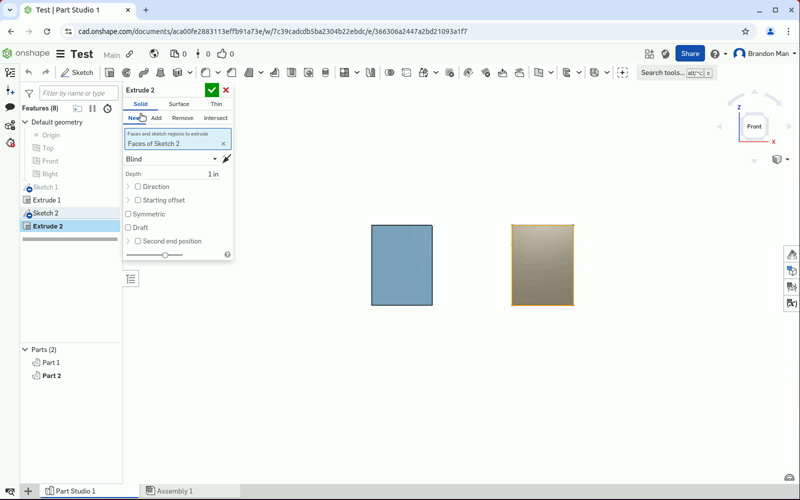
mouse_move(137, 120)
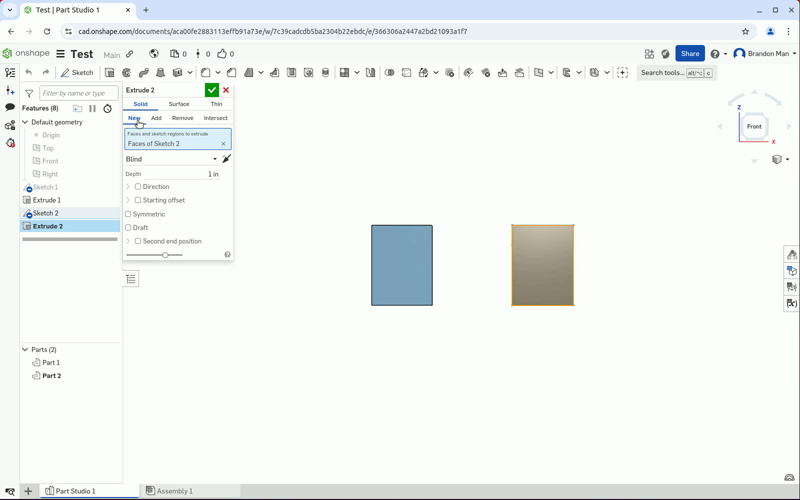
click(137, 120)
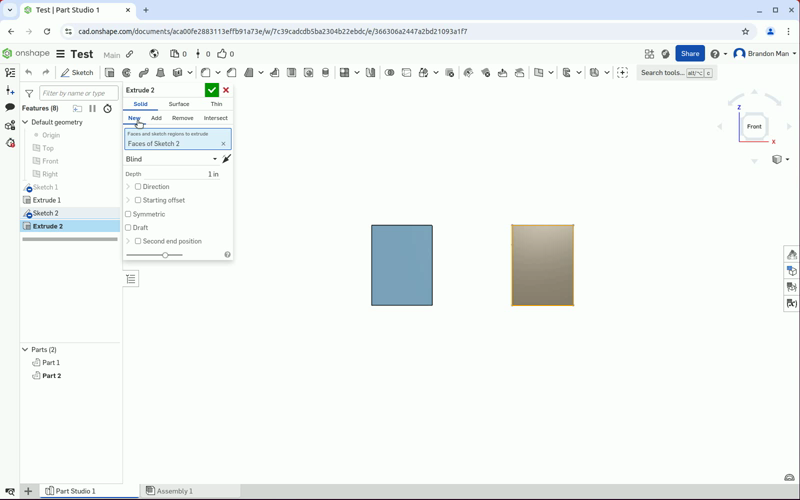
key(tab, 4)
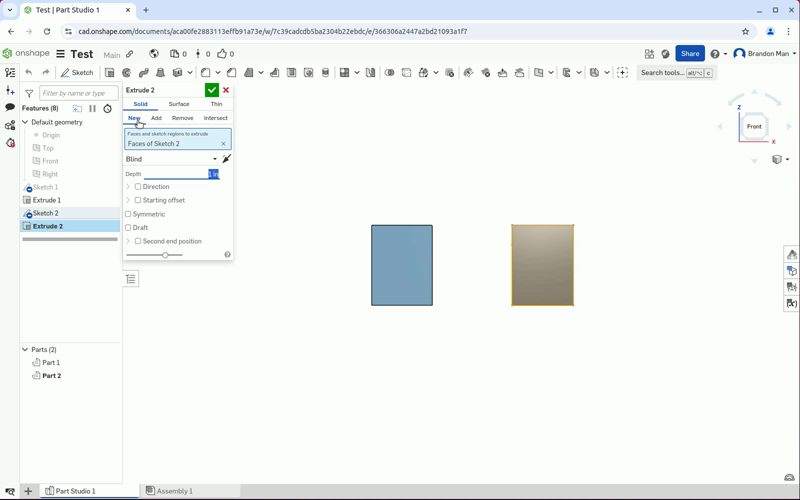
text(3.851)
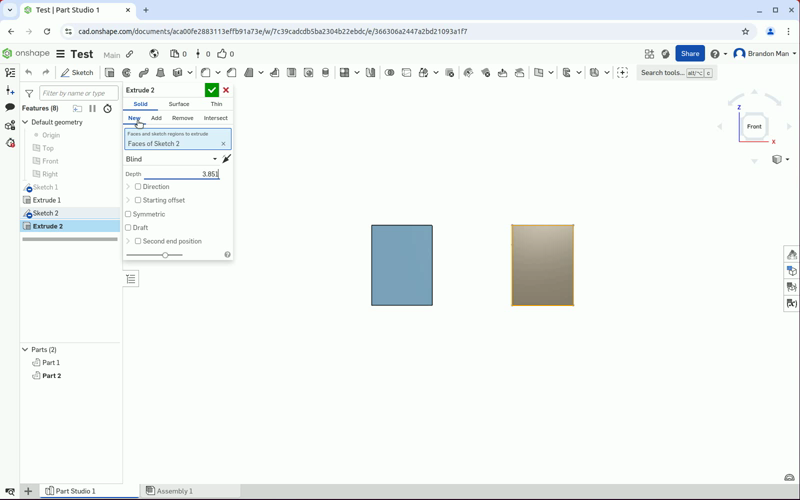
key(enter)
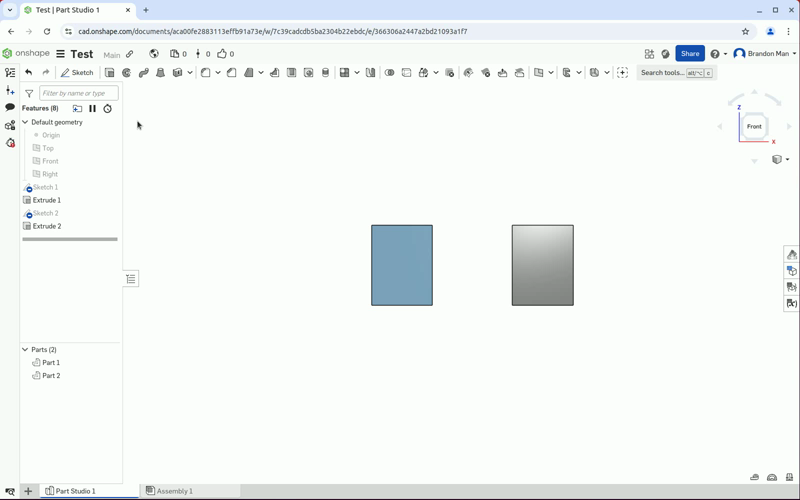
key(shift+h)
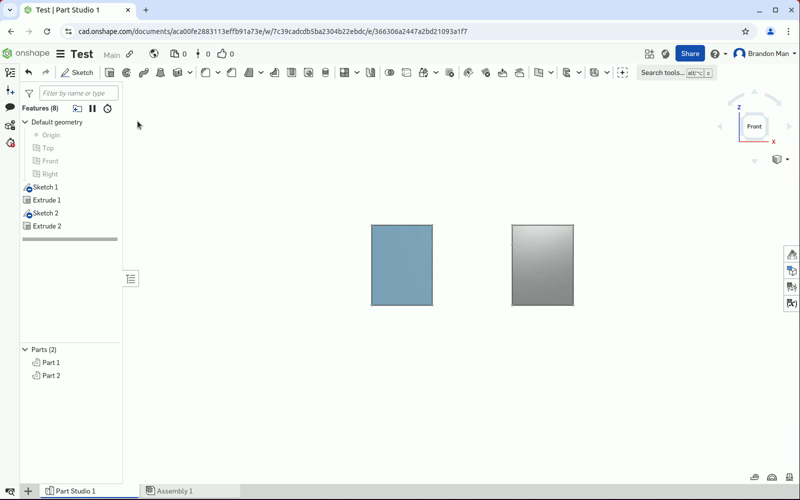
key(shift+h)
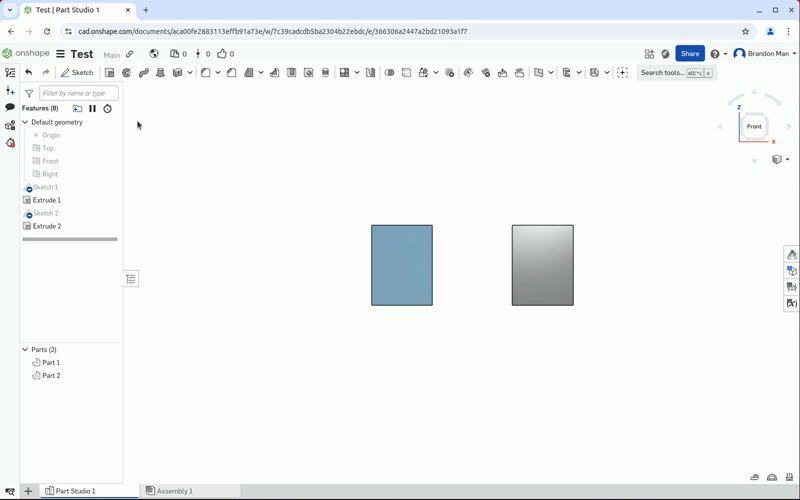
mouse_move(73, 189)
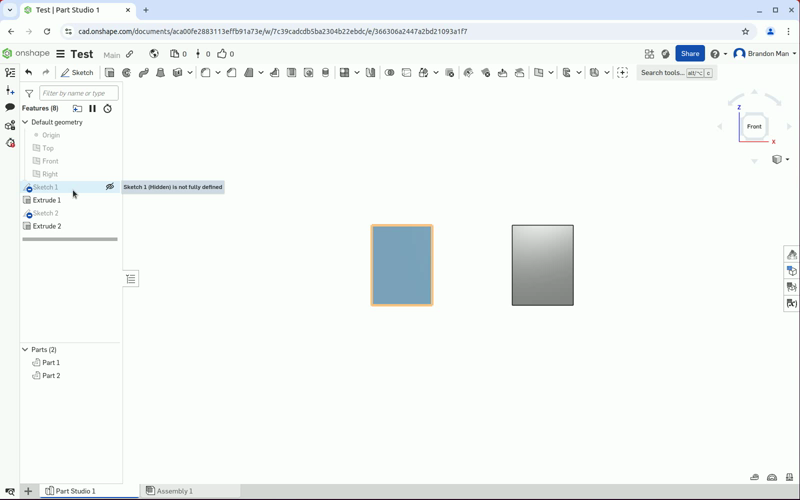
click(73, 189)
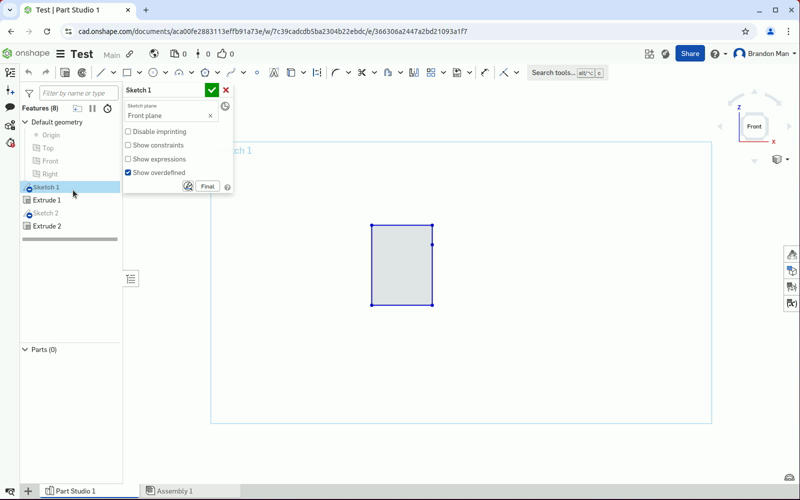
mouse_move(229, 92)
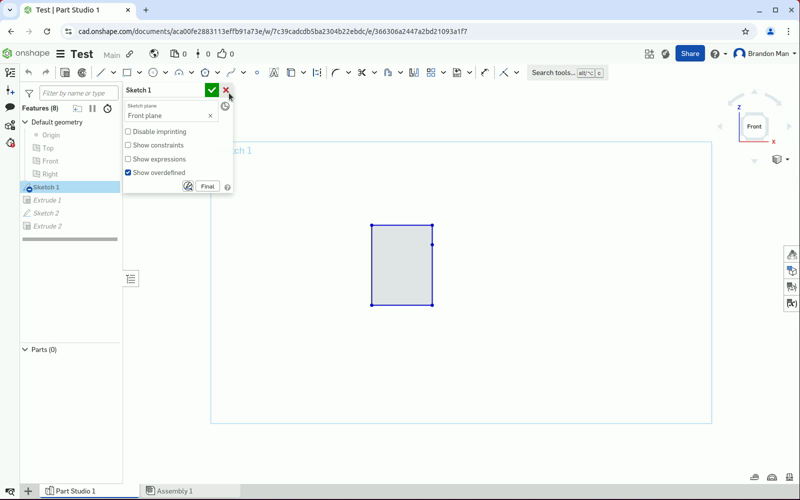
click(229, 92)
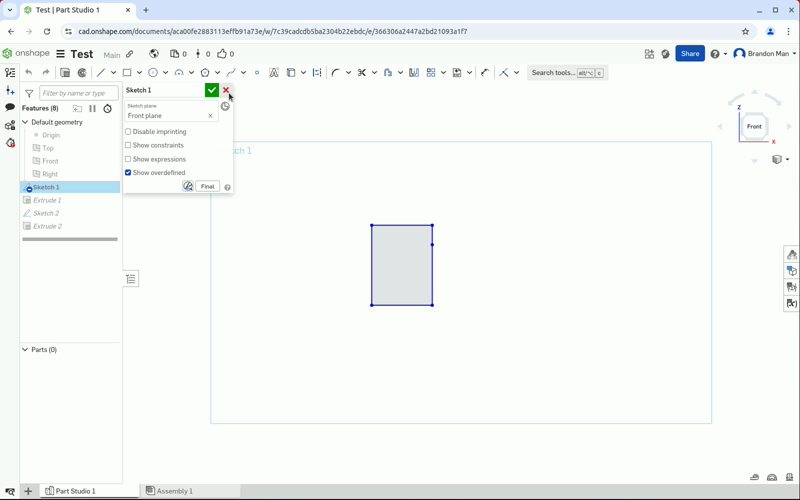
key(shift+s)
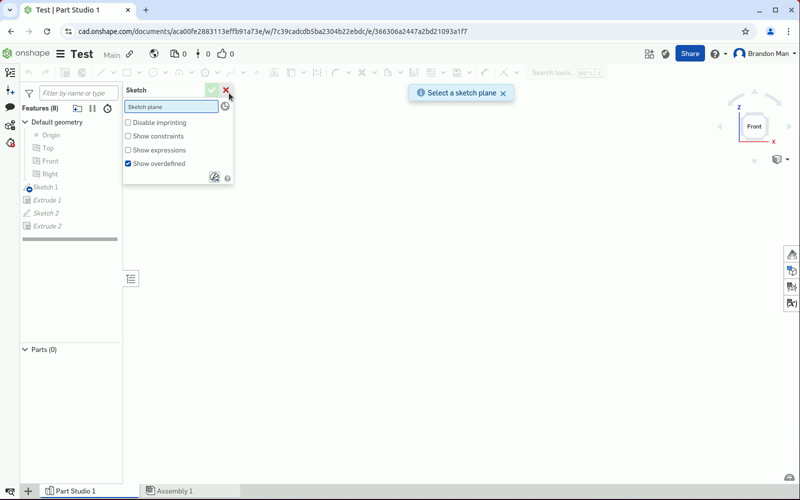
mouse_move(73, 163)
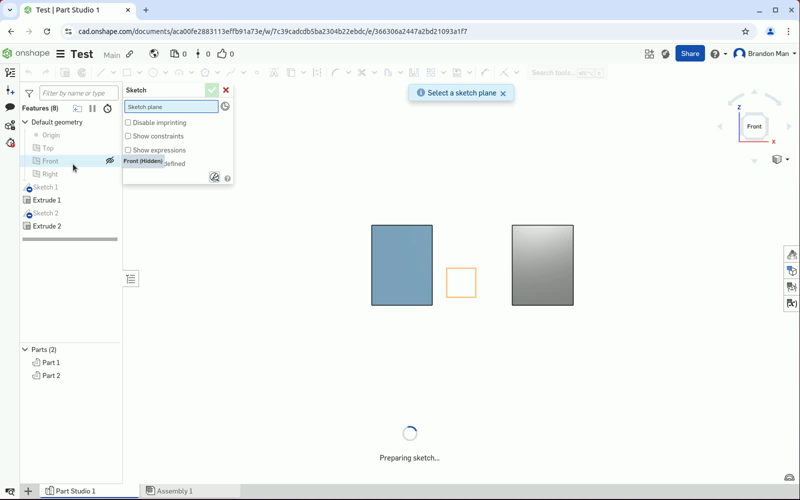
click(73, 163)
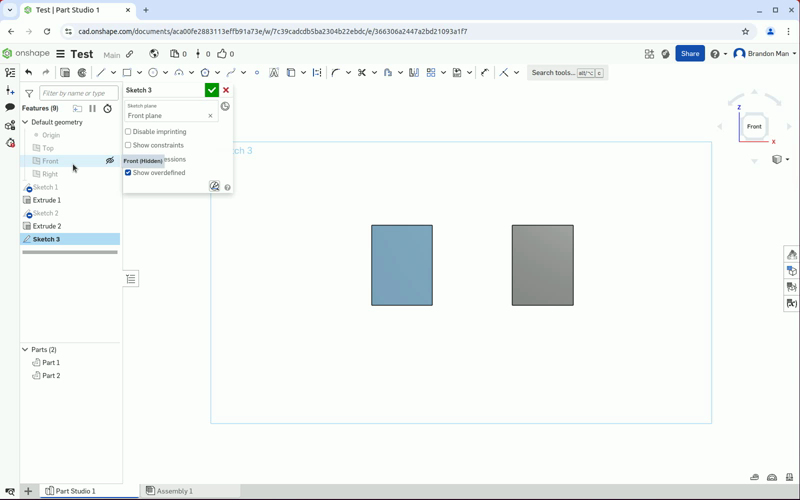
mouse_move(73, 352)
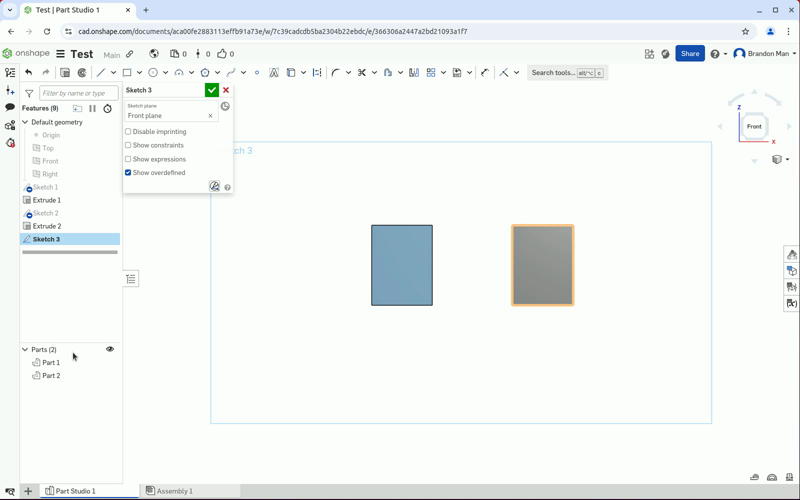
key(y)
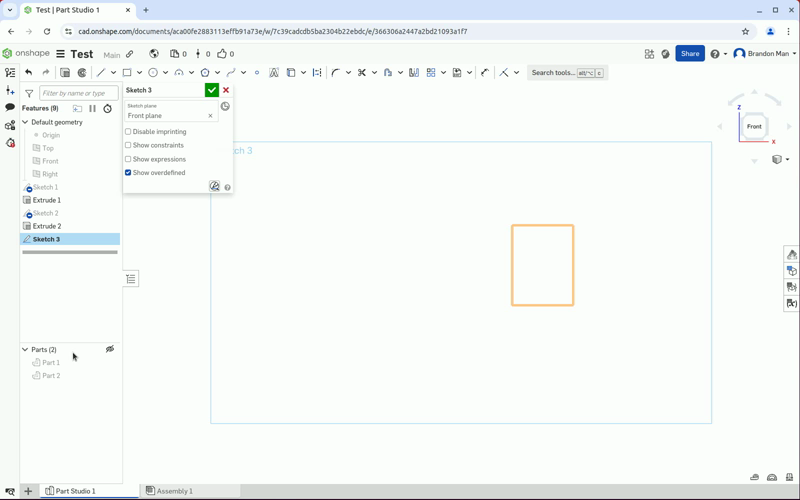
key(l)
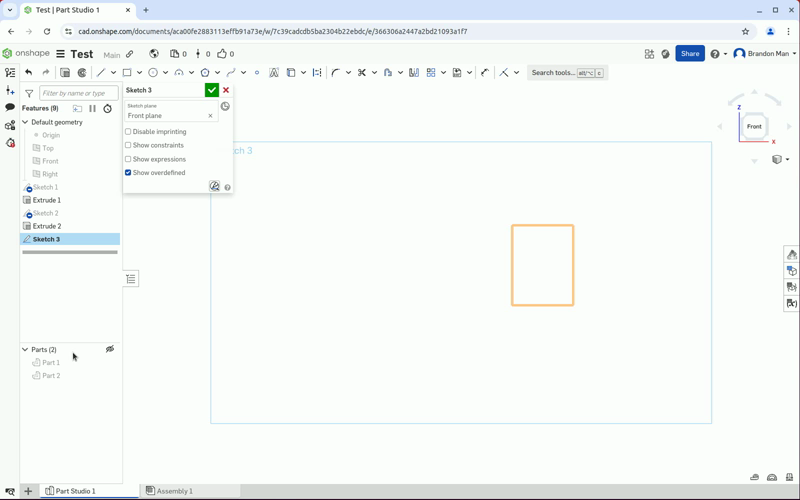
key_down(shift)
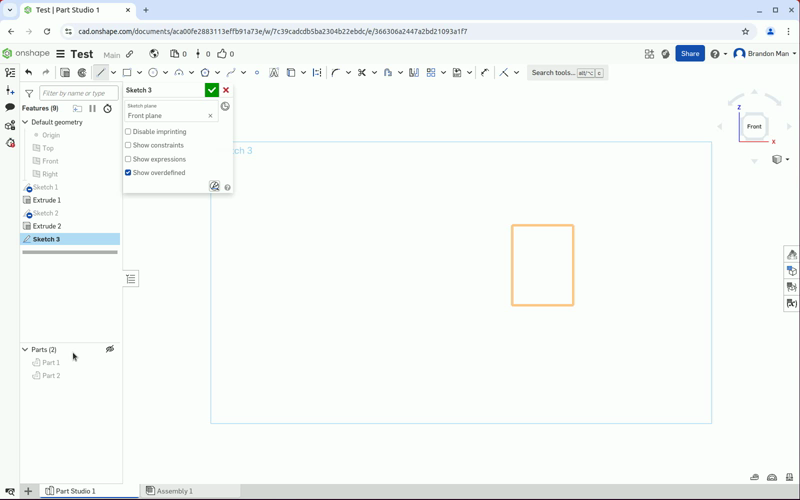
mouse_move(432, 305)
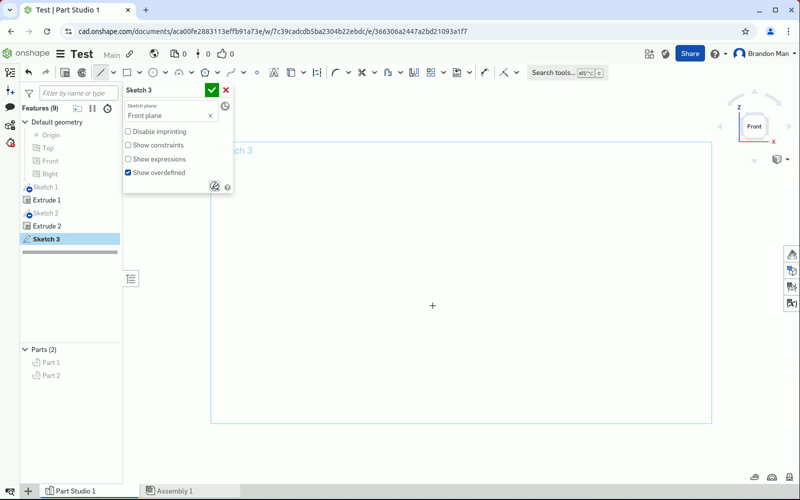
click(432, 305)
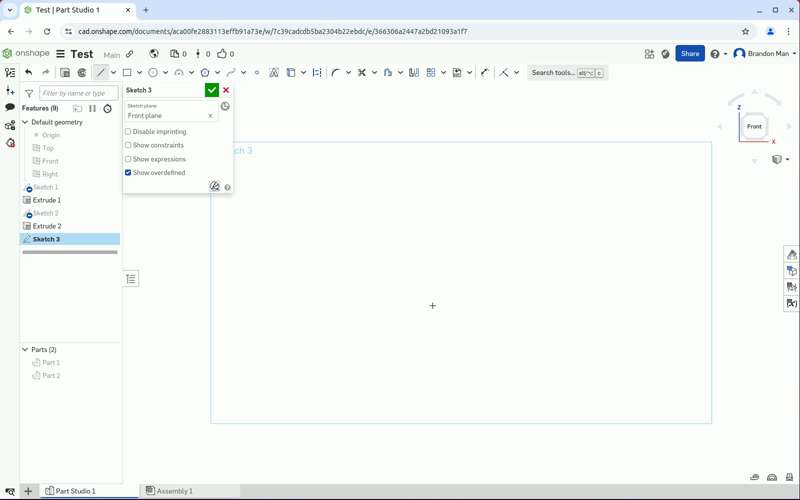
key_up(shift)
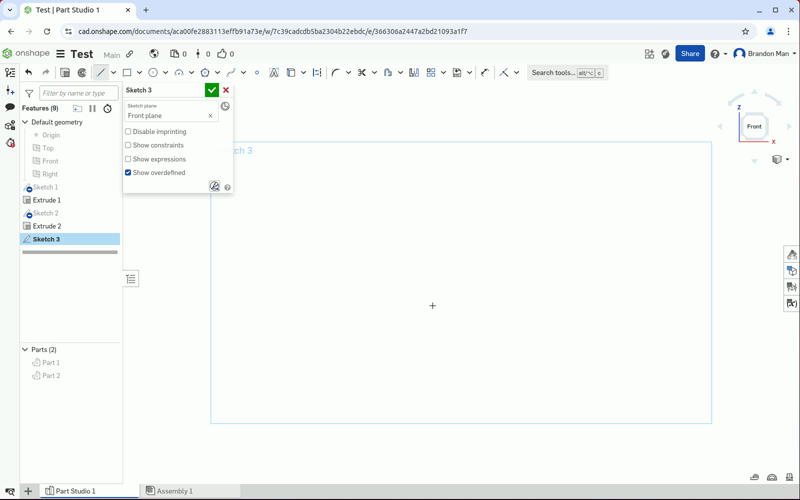
key_down(shift)
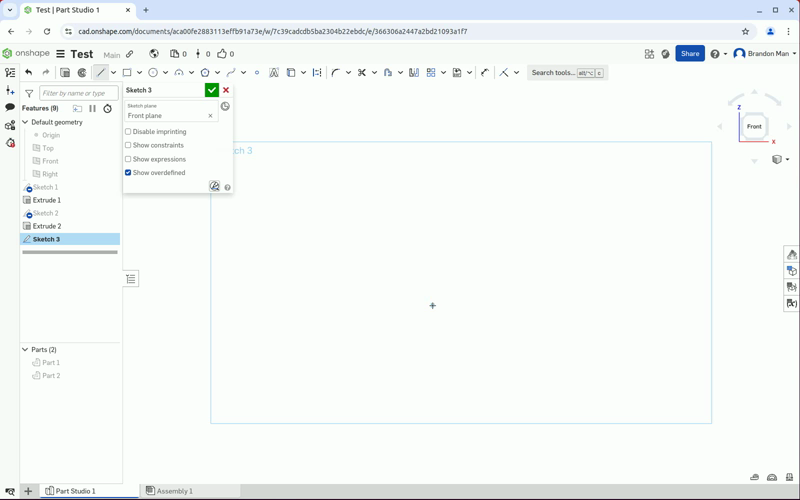
mouse_move(512, 305)
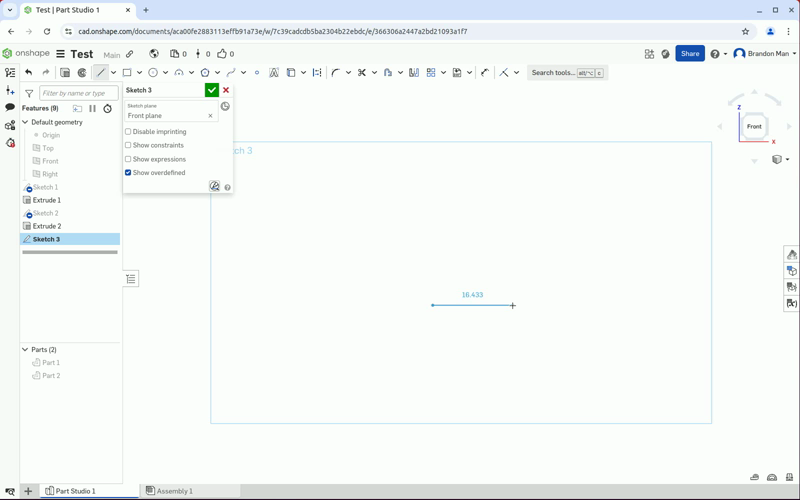
click(512, 305)
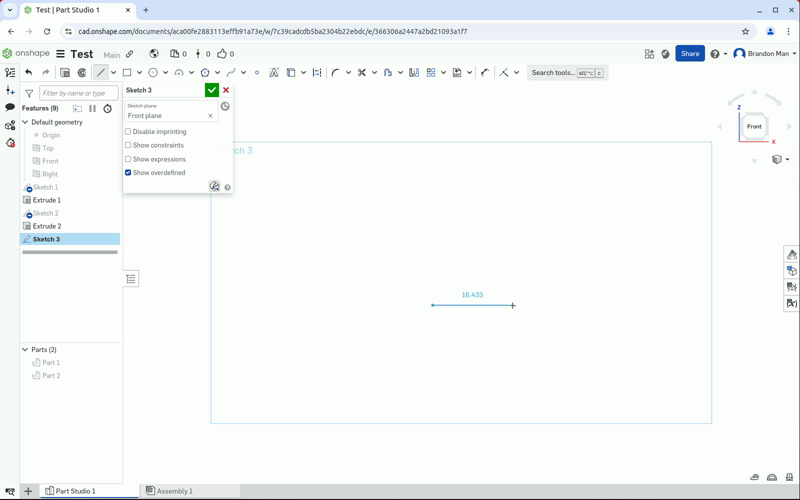
key_up(shift)
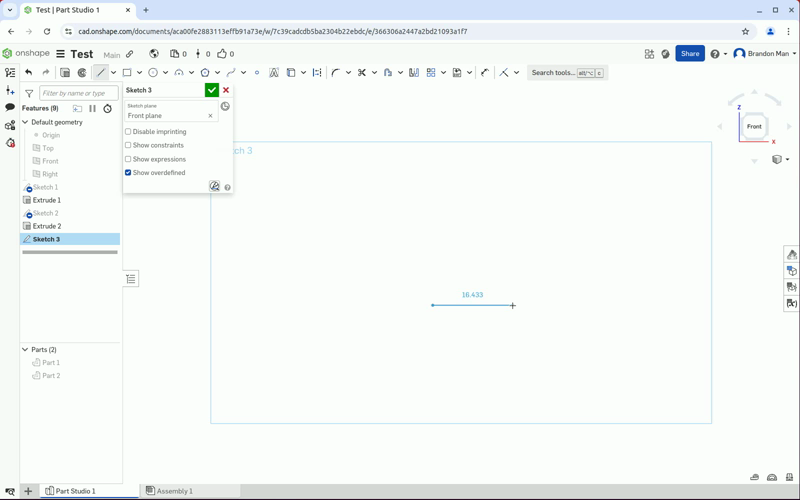
key_down(shift)
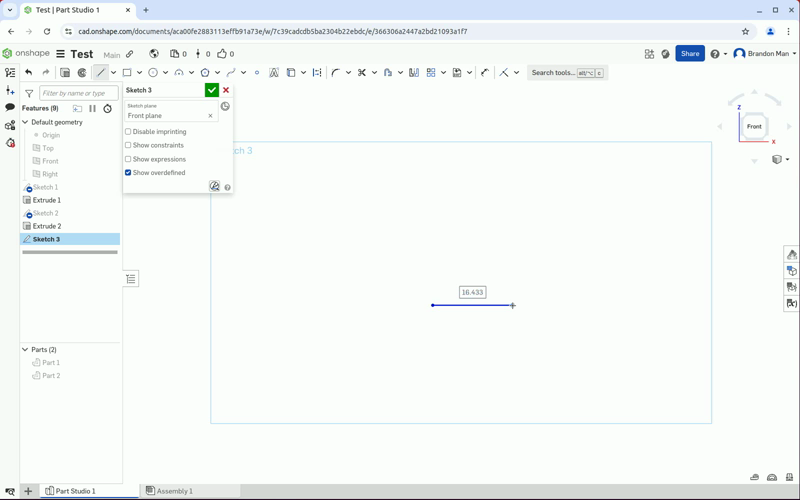
mouse_move(512, 244)
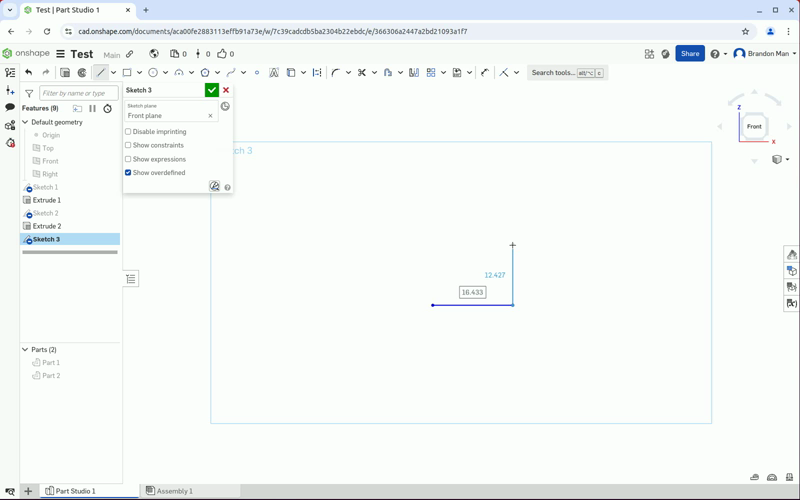
click(512, 244)
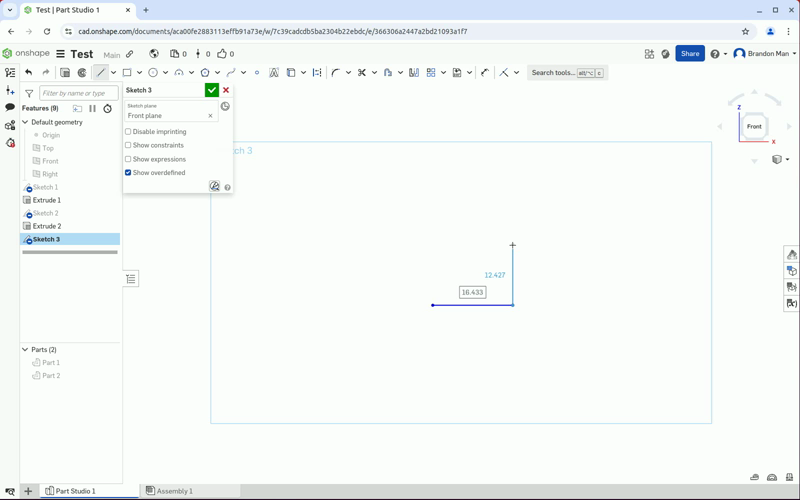
key_up(shift)
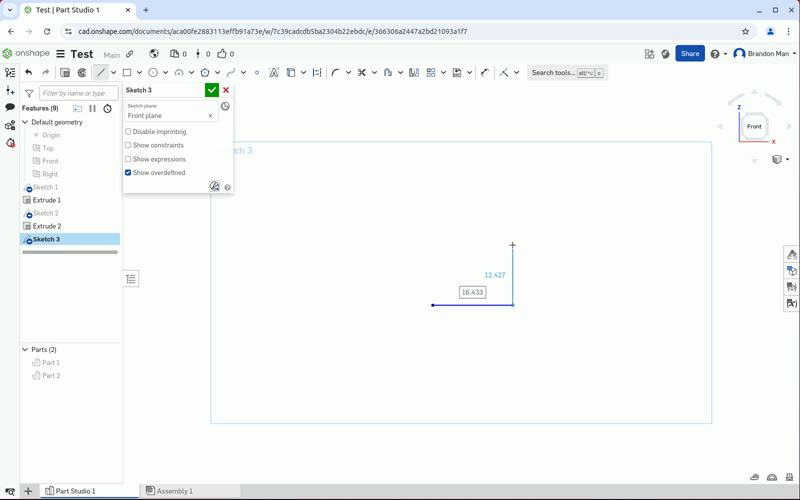
key_down(shift)
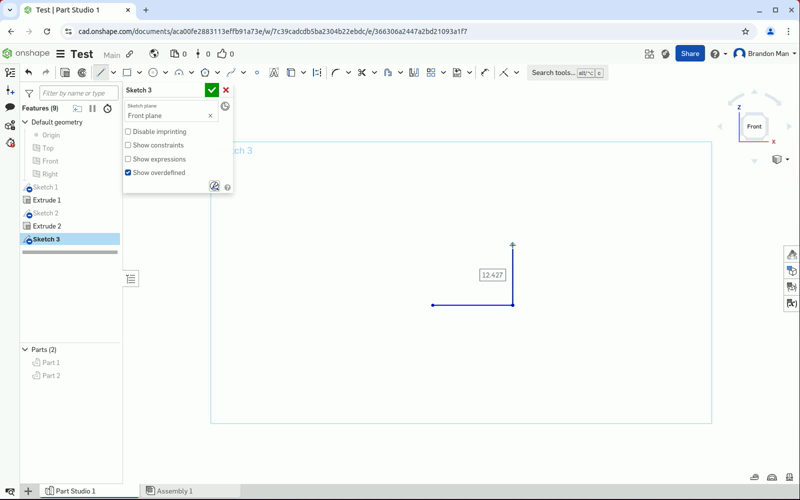
mouse_move(432, 244)
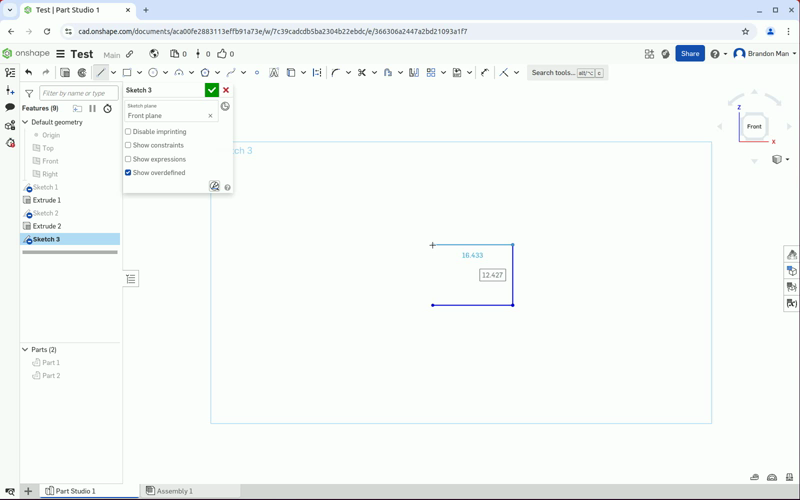
click(432, 244)
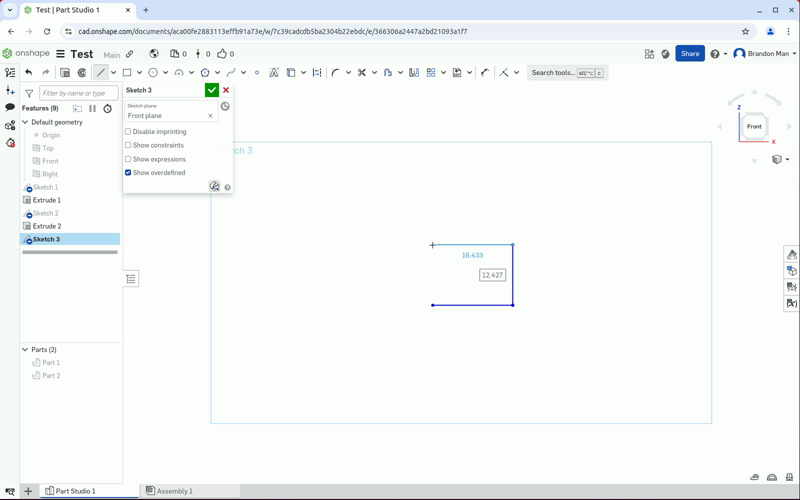
key_up(shift)
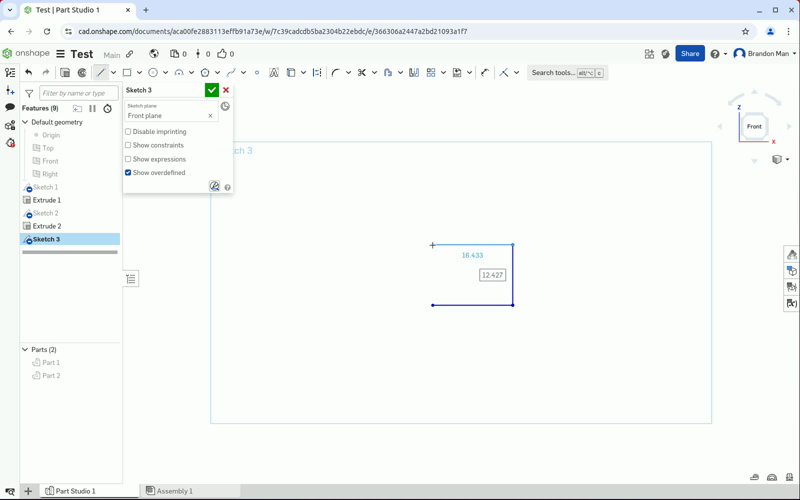
key_down(shift)
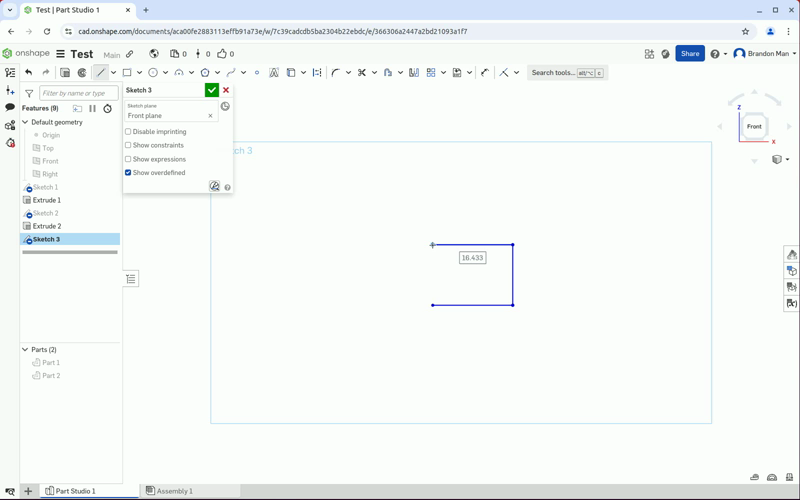
mouse_move(432, 305)
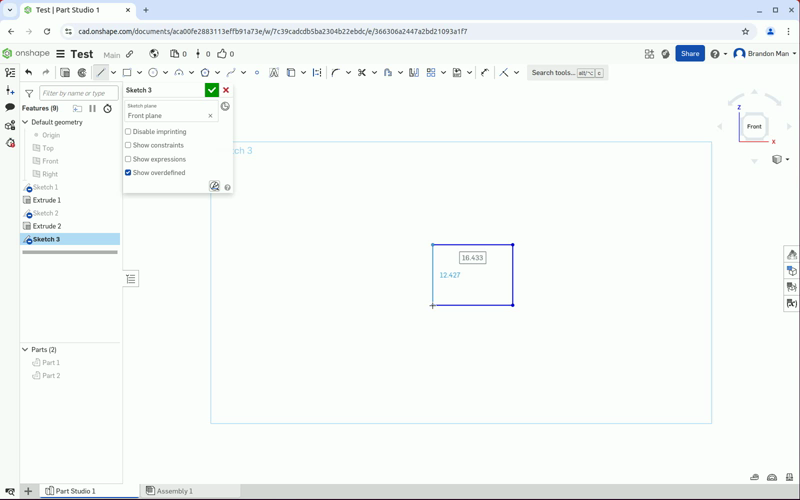
key_up(shift)
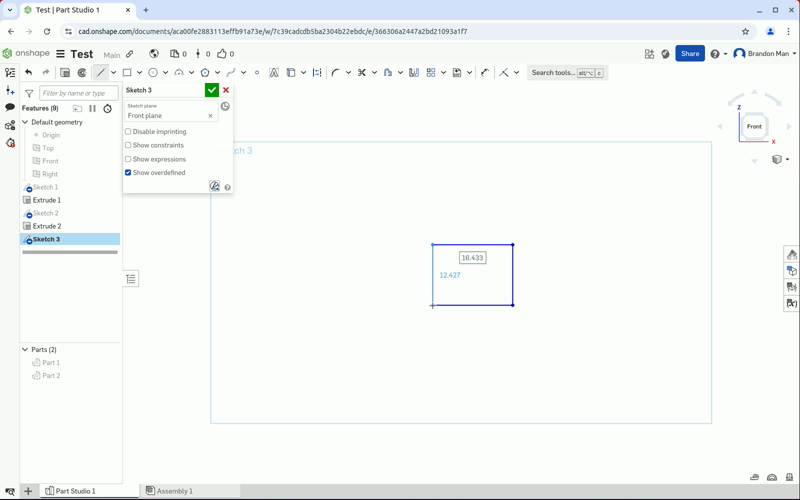
click(432, 305)
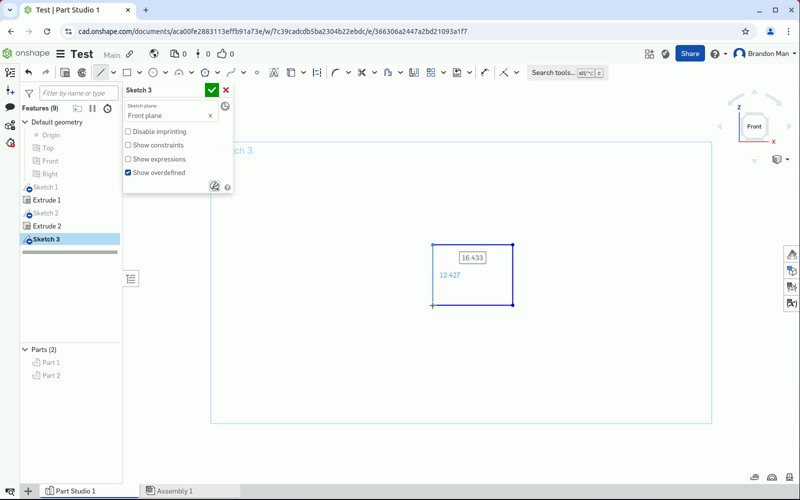
key(esc)
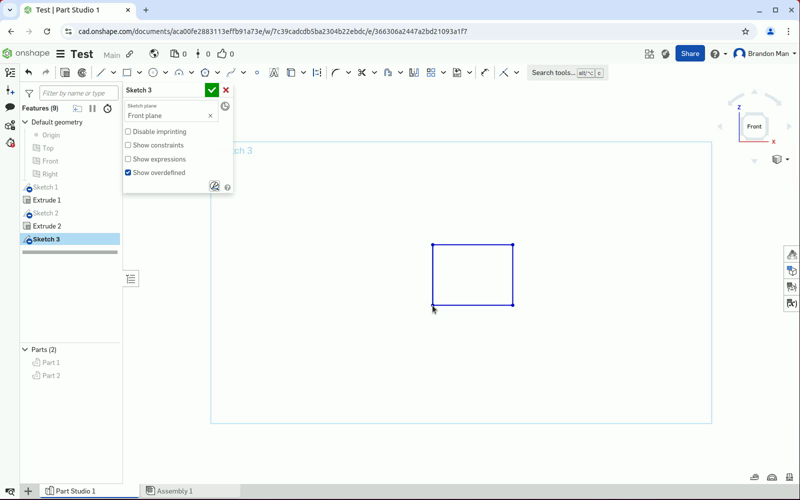
mouse_move(456, 264)
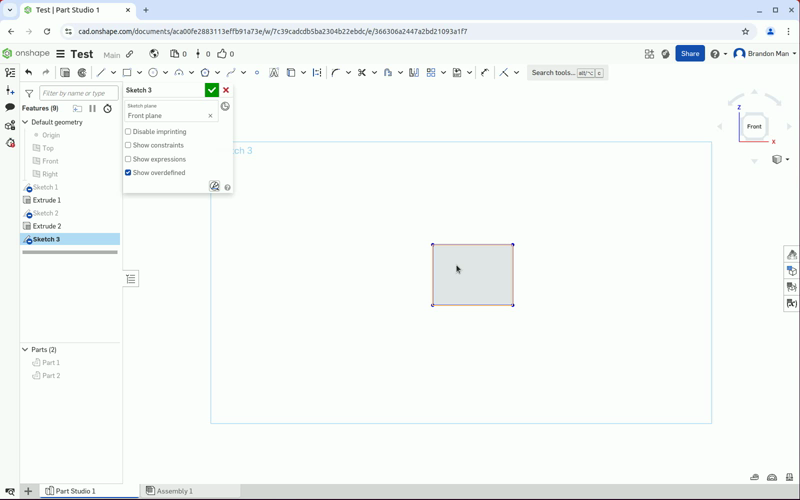
click(456, 264)
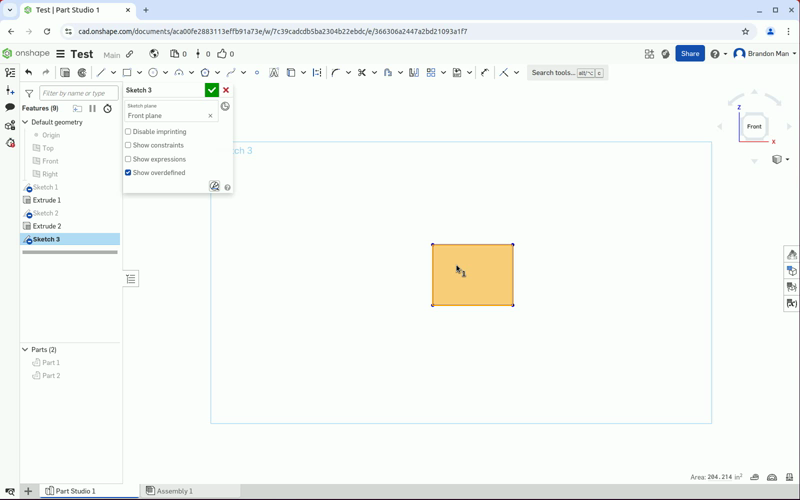
mouse_move(73, 352)
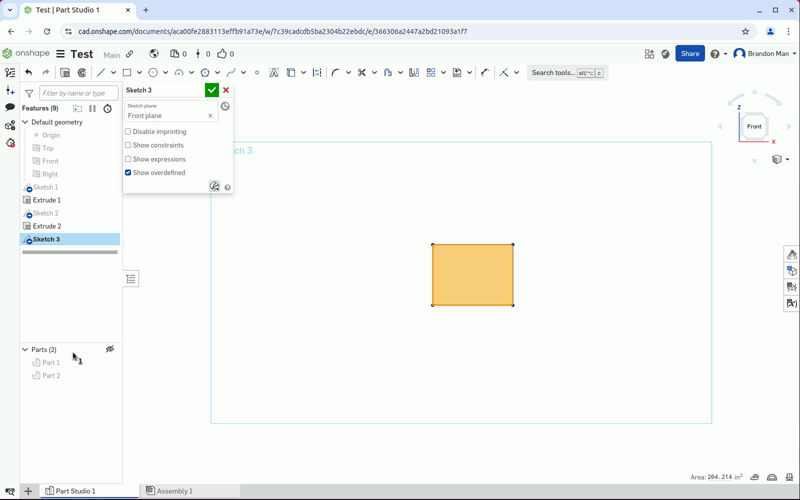
key(shift+y)
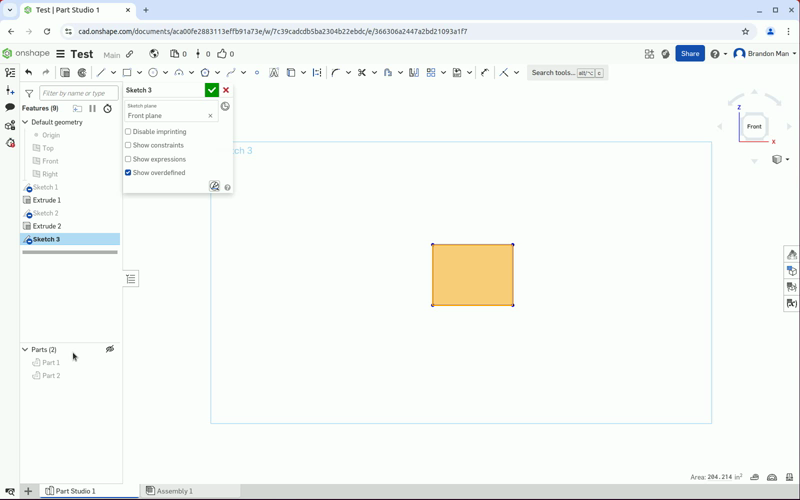
key(shift+e)
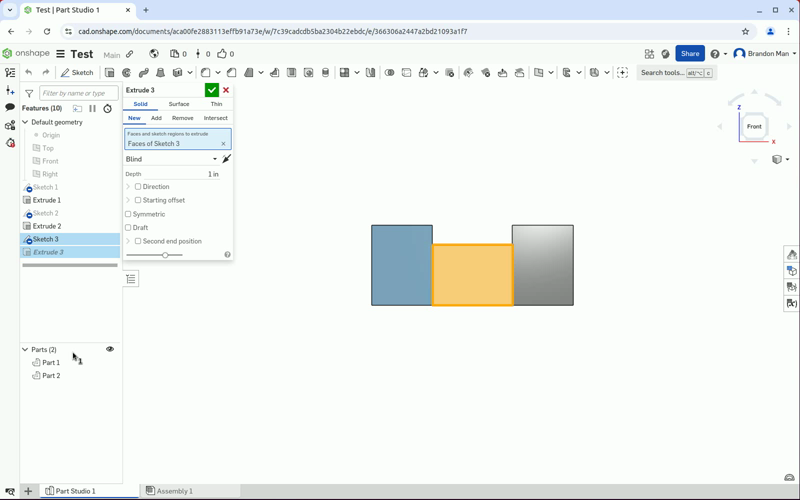
mouse_move(143, 106)
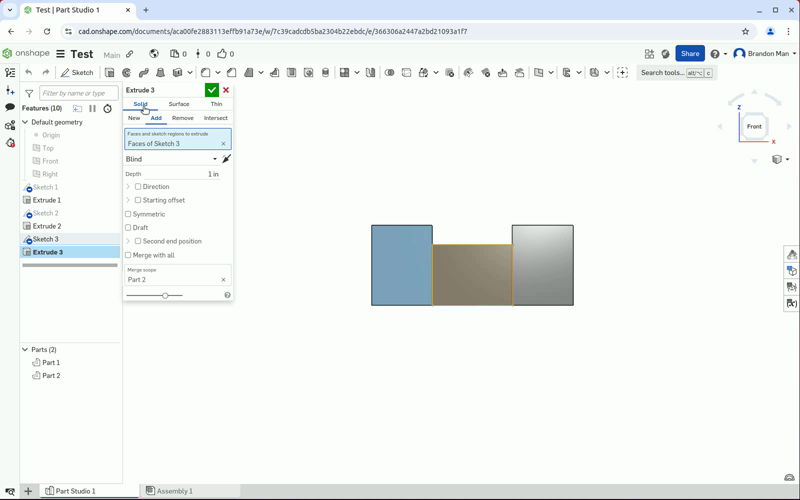
click(143, 106)
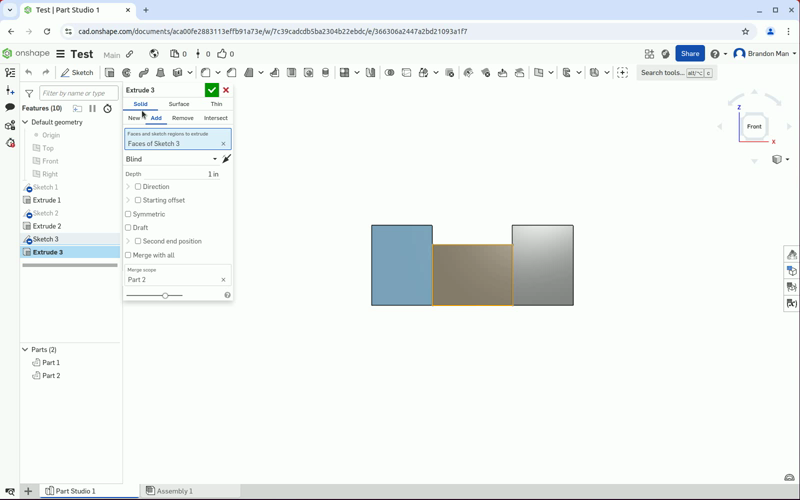
mouse_move(137, 120)
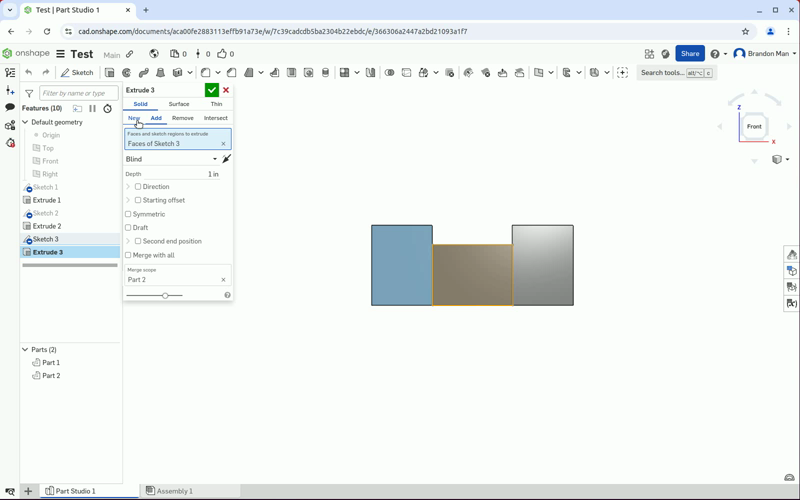
click(137, 120)
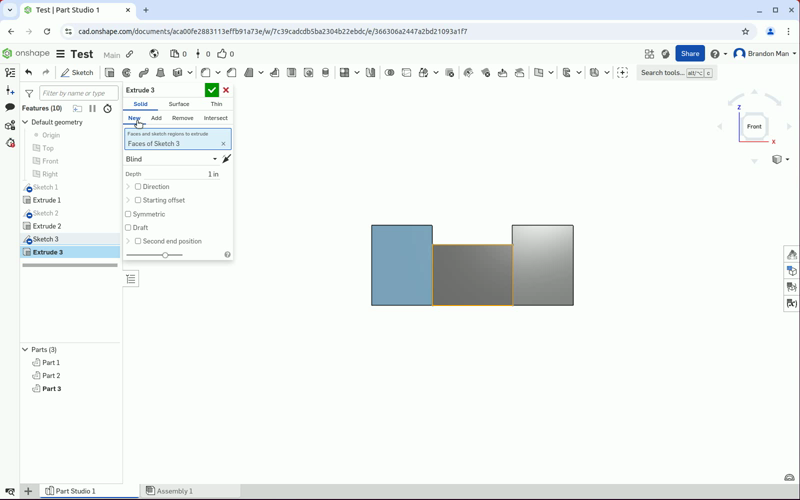
key(tab, 4)
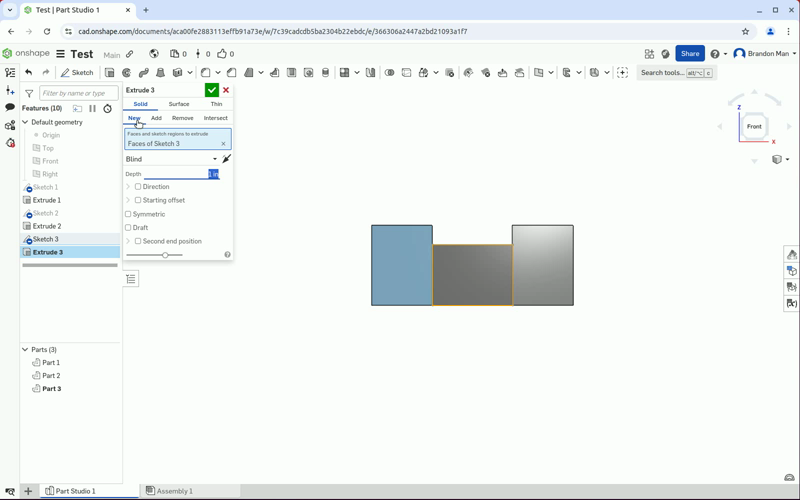
text(3.851)
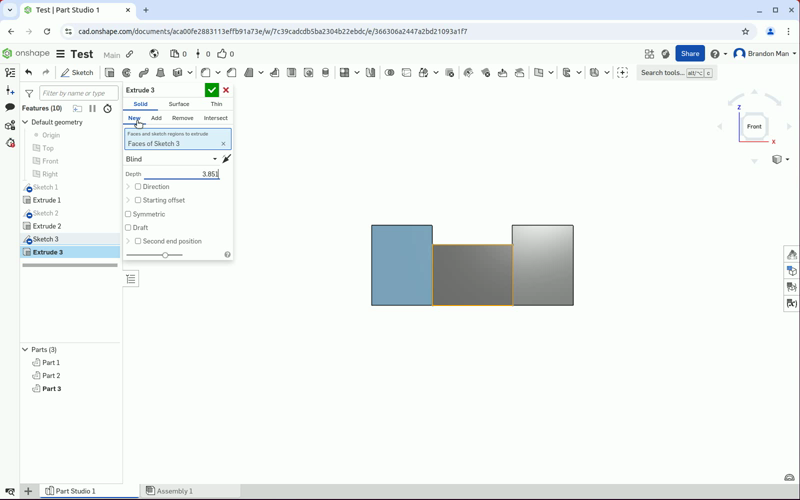
key(enter)
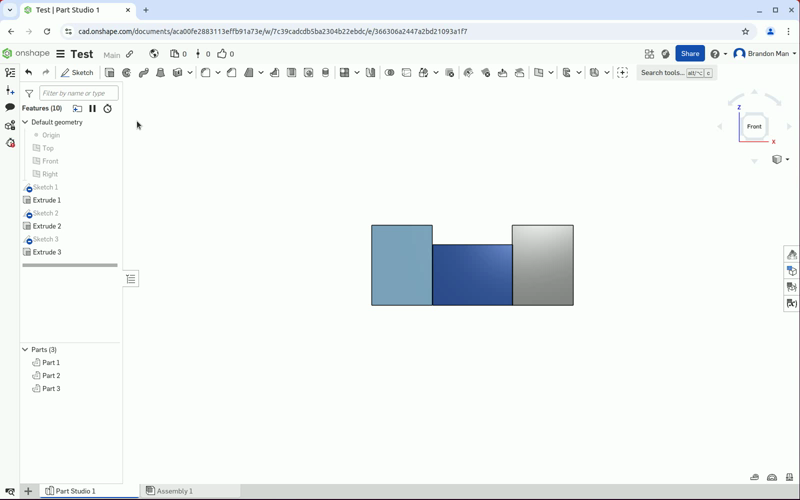
key(shift+h)
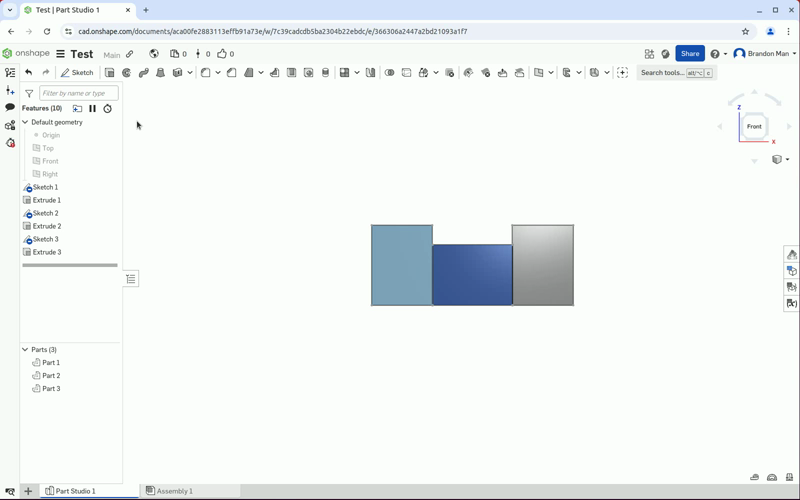
key(shift+h)
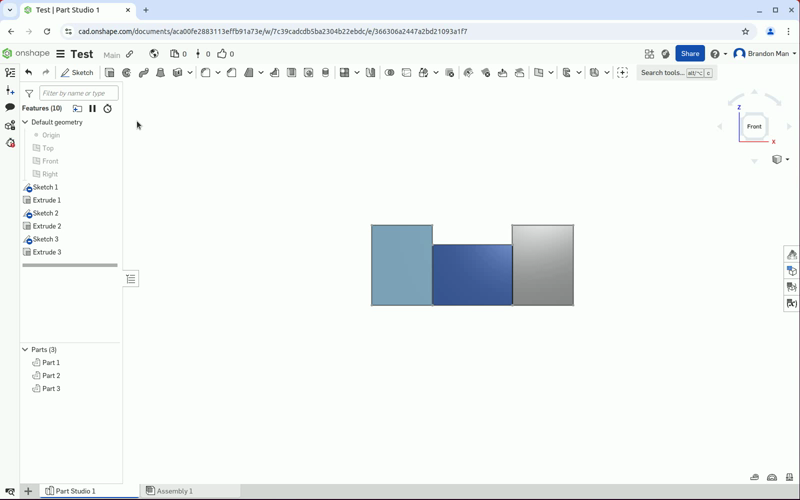
key(shift+7)
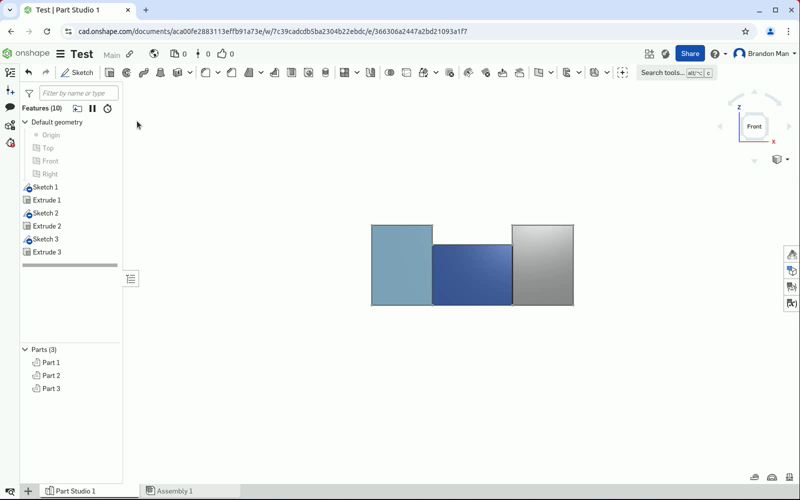
key(left, 2)
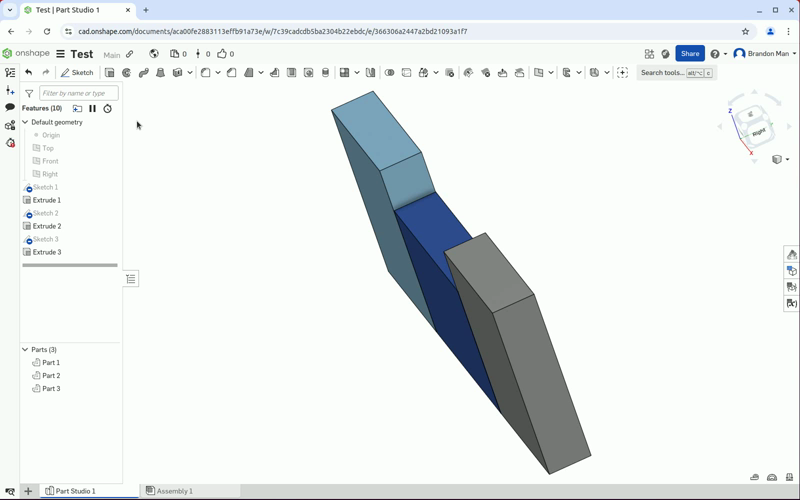
key(down, 2)
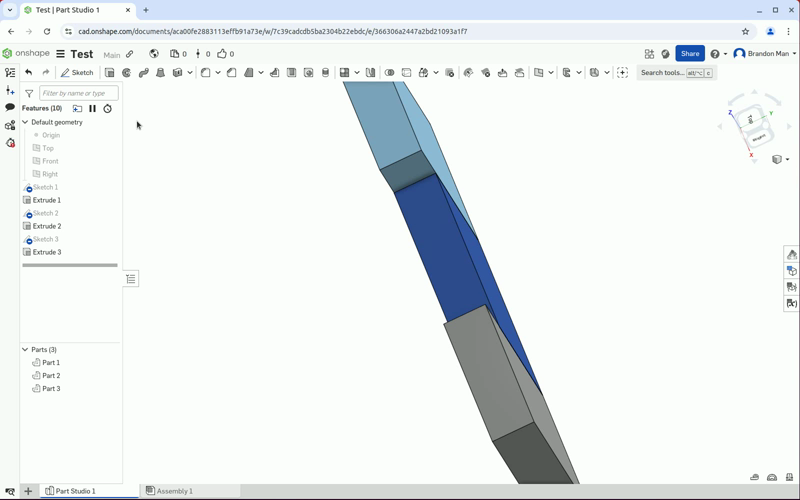
key(up, 2)
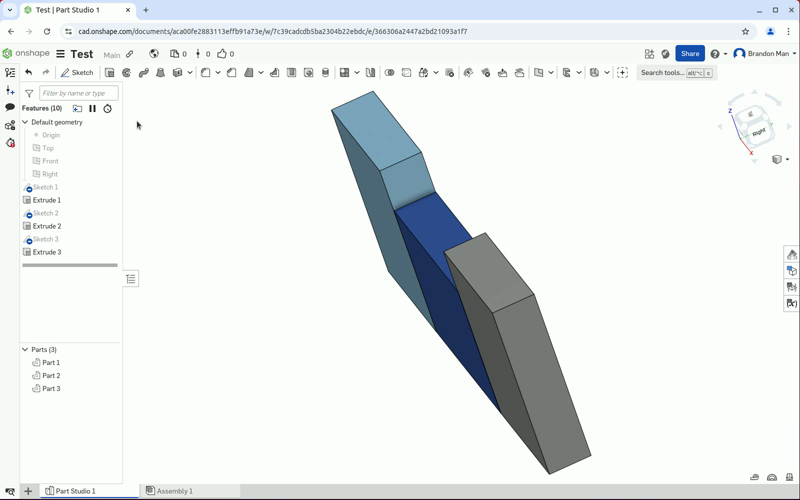
key(right, 2)
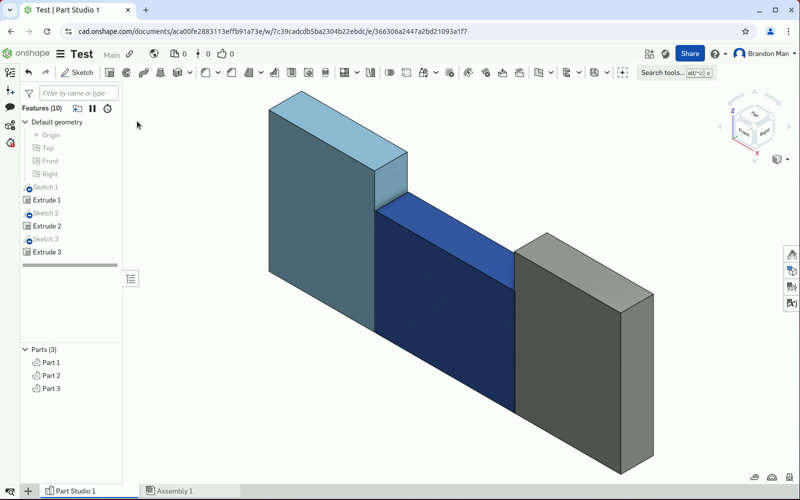
mouse_move(73, 189)
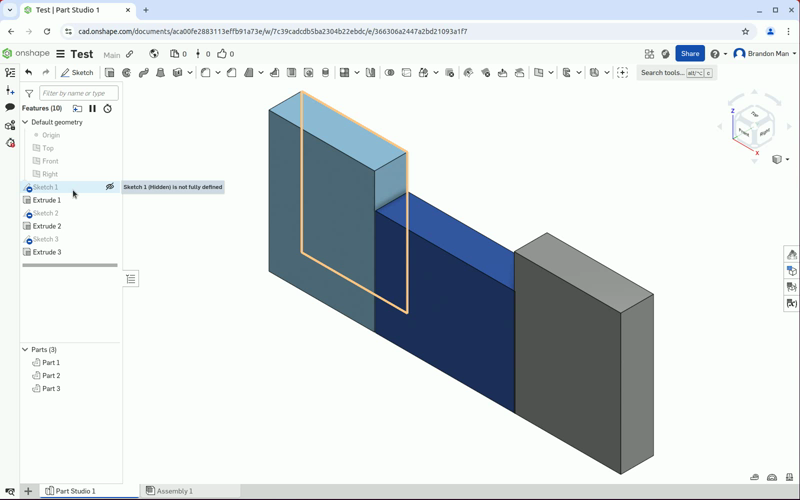
click(73, 189)